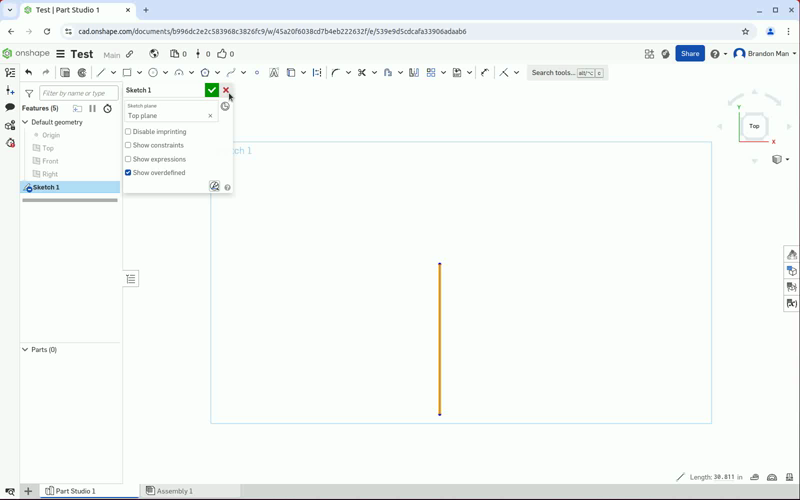
key(shift+h)
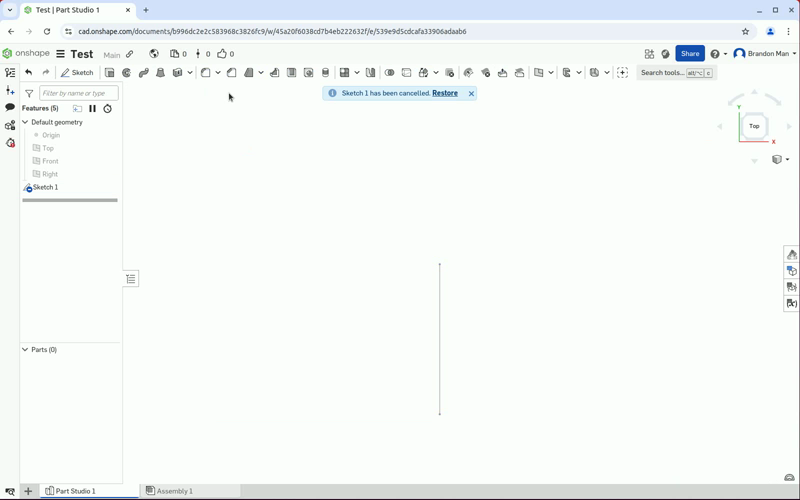
key(shift+s)
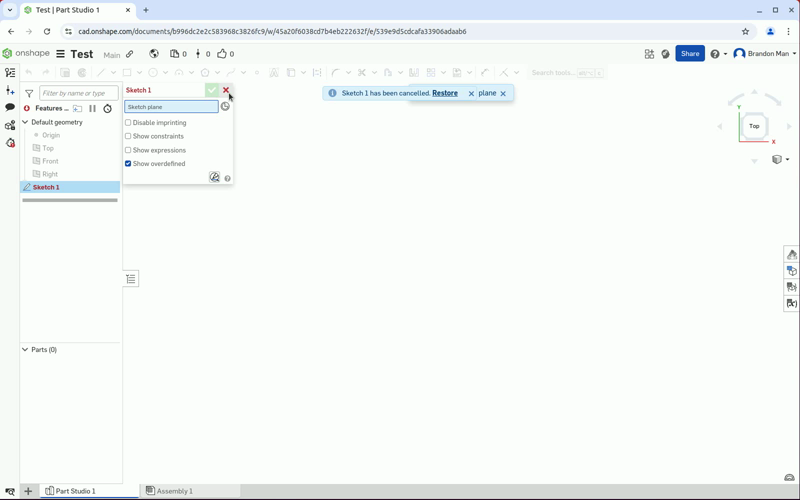
mouse_move(73, 150)
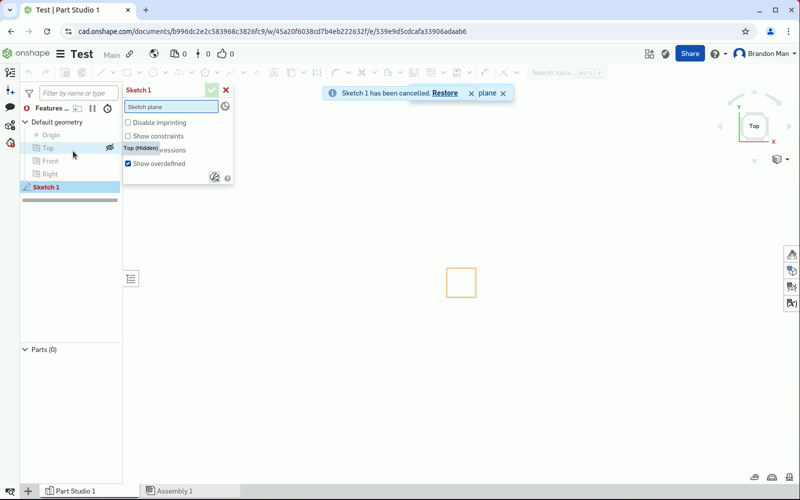
click(73, 150)
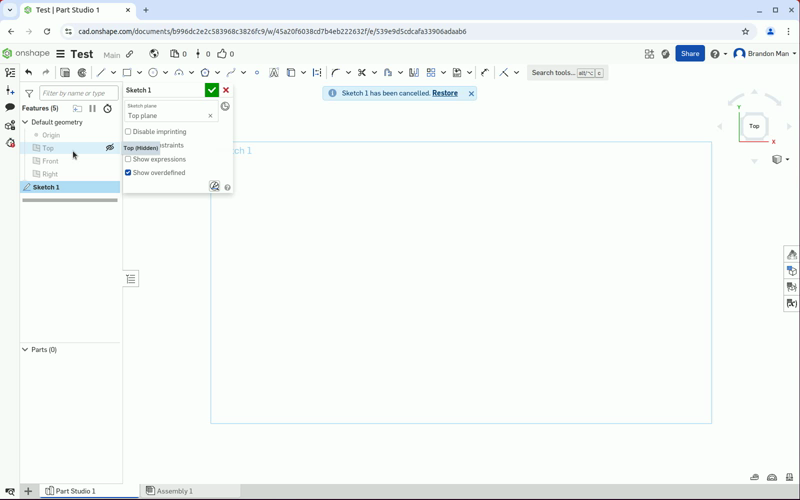
mouse_move(73, 352)
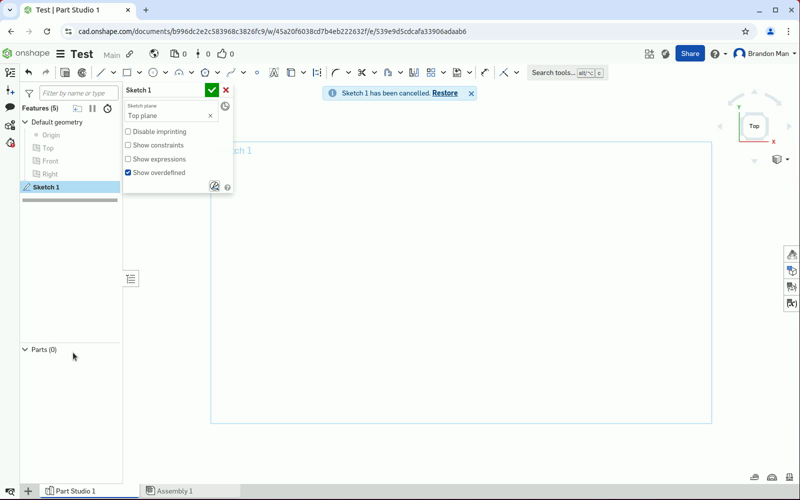
key(y)
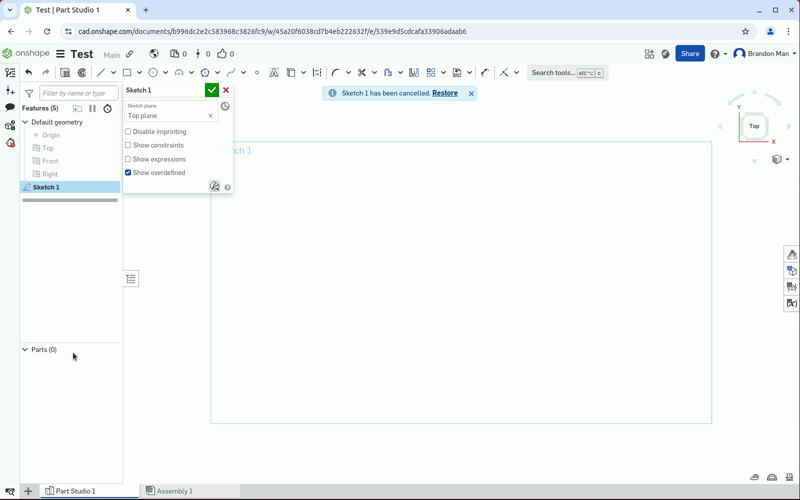
key(l)
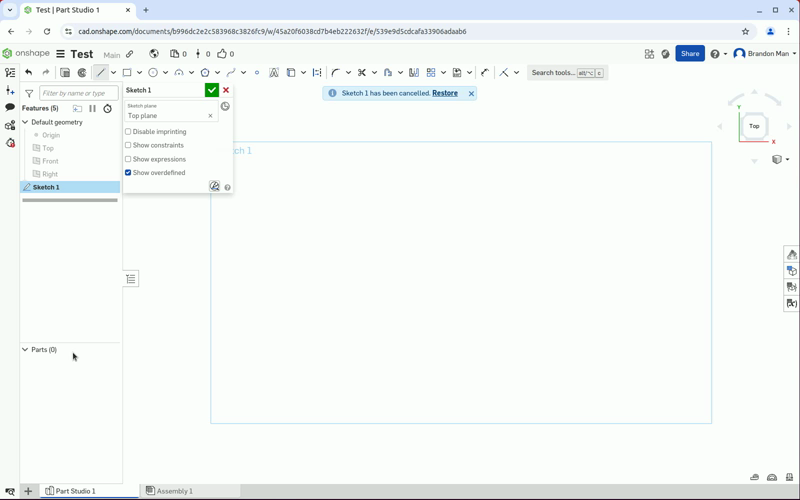
key_down(shift)
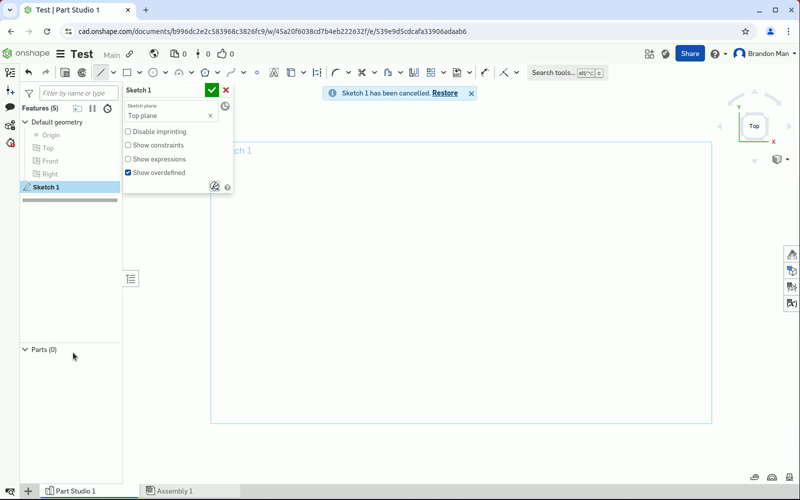
mouse_move(348, 395)
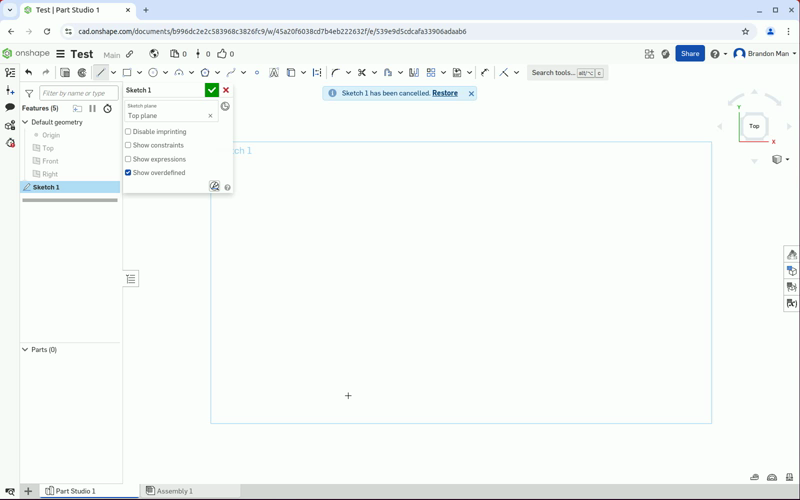
click(348, 395)
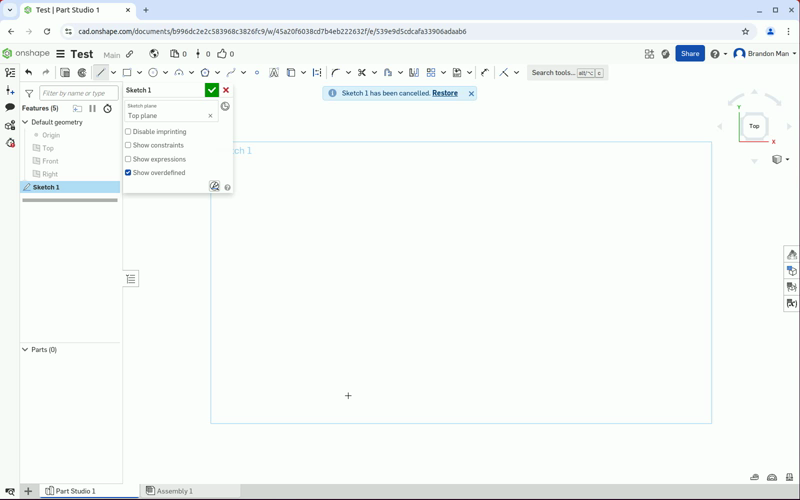
key_up(shift)
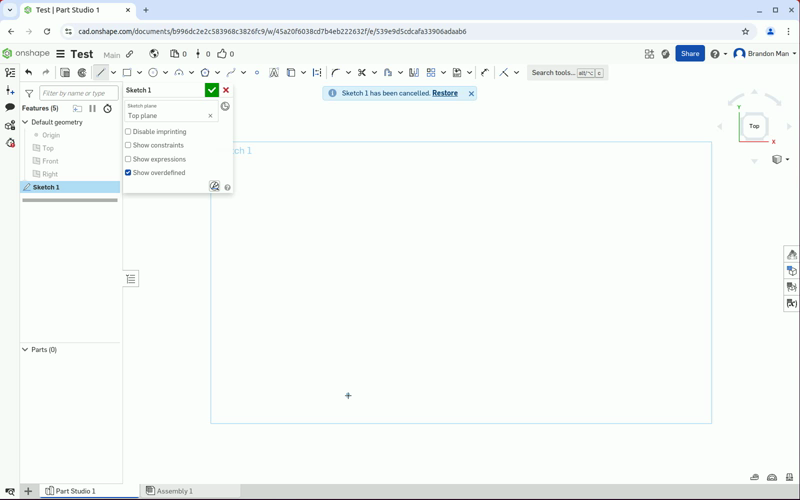
key_down(shift)
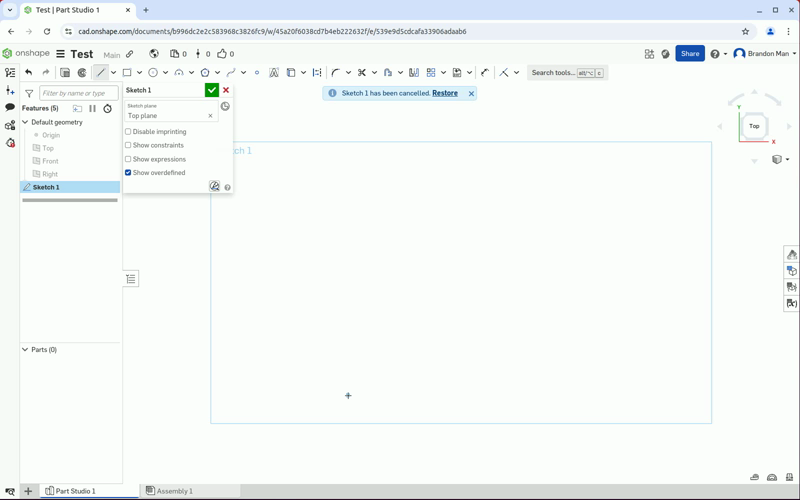
mouse_move(572, 395)
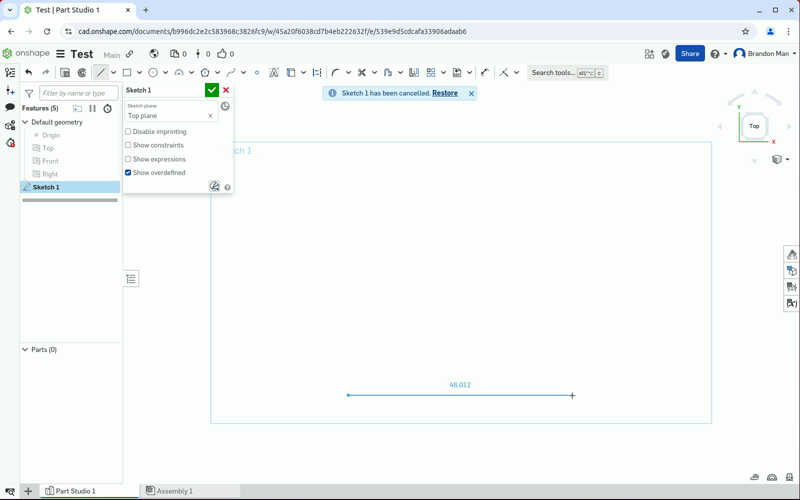
click(572, 395)
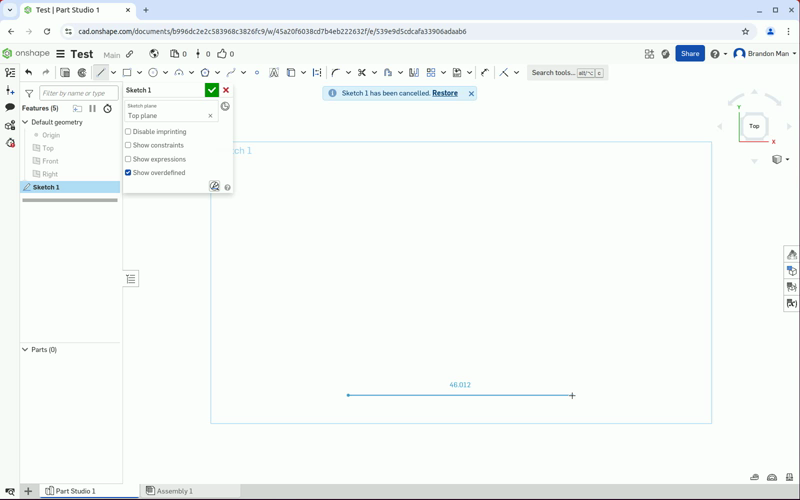
key_up(shift)
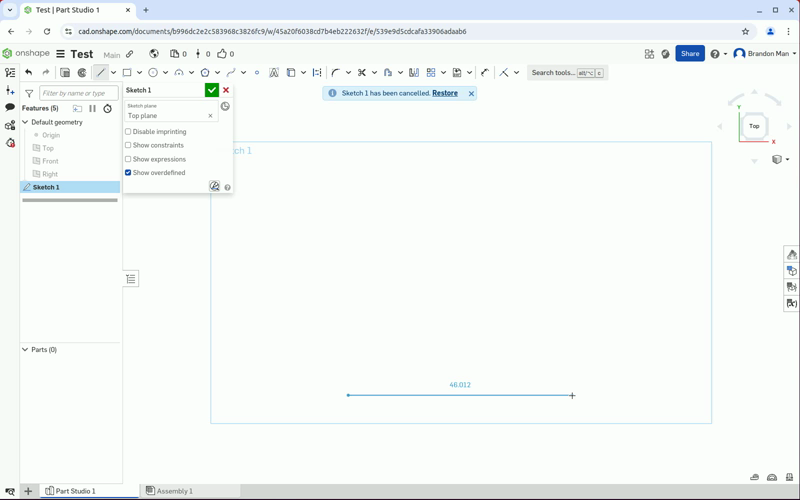
key_down(shift)
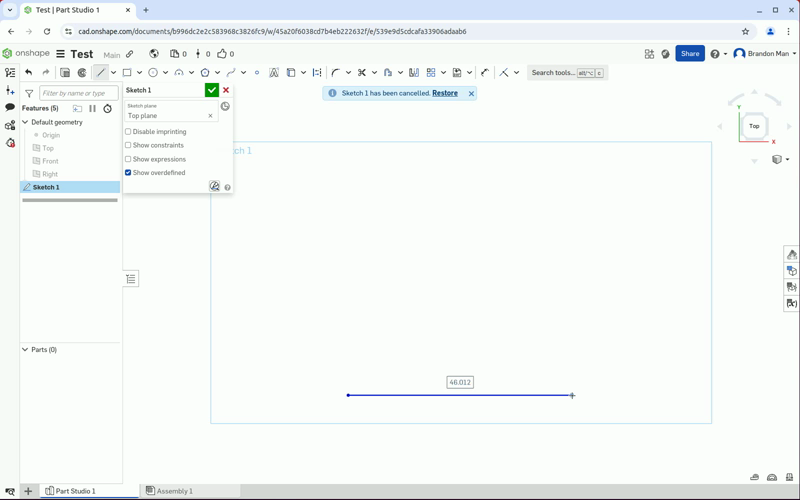
mouse_move(572, 171)
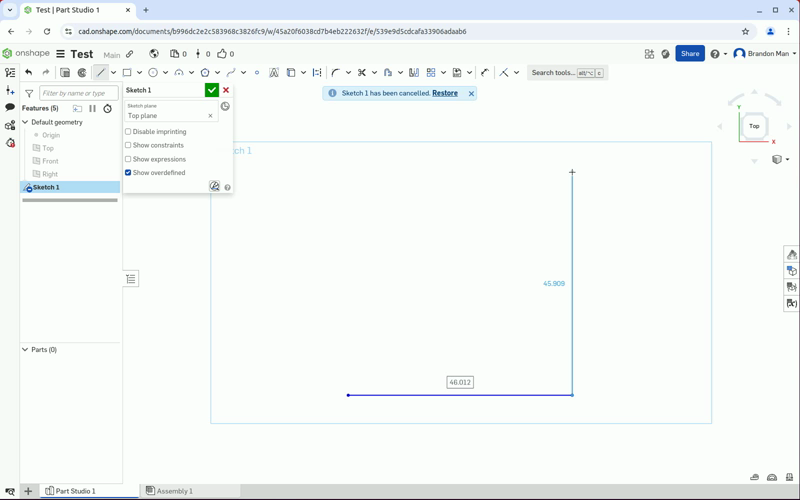
click(572, 171)
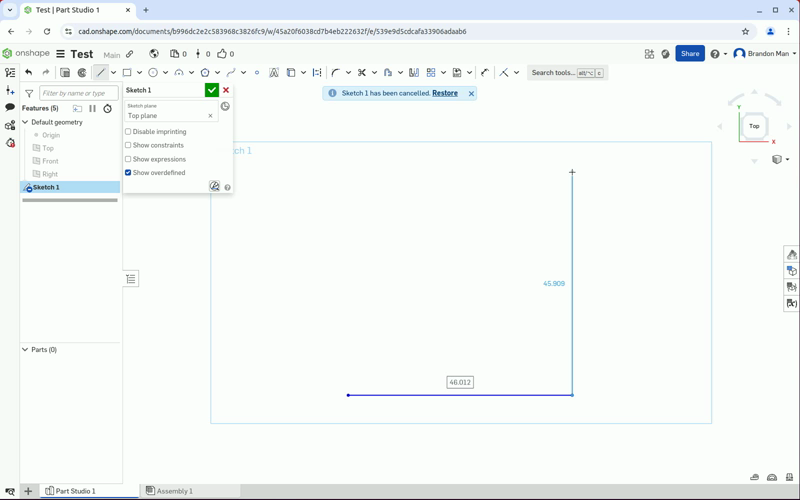
key_up(shift)
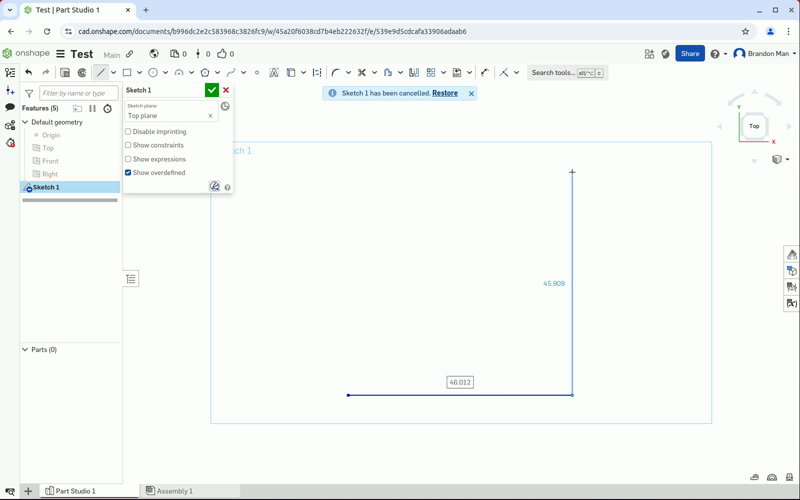
key_down(shift)
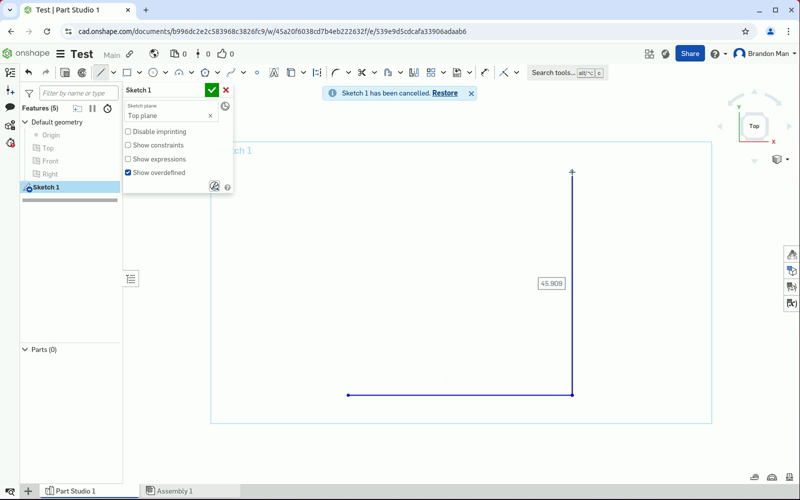
mouse_move(348, 171)
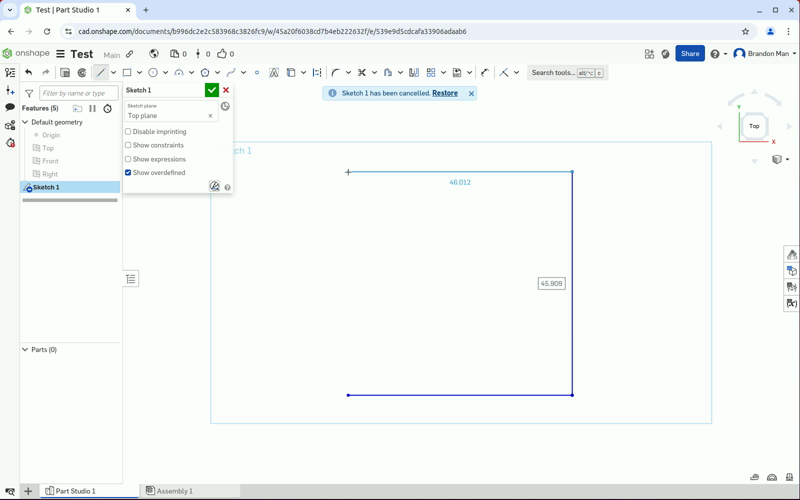
click(348, 171)
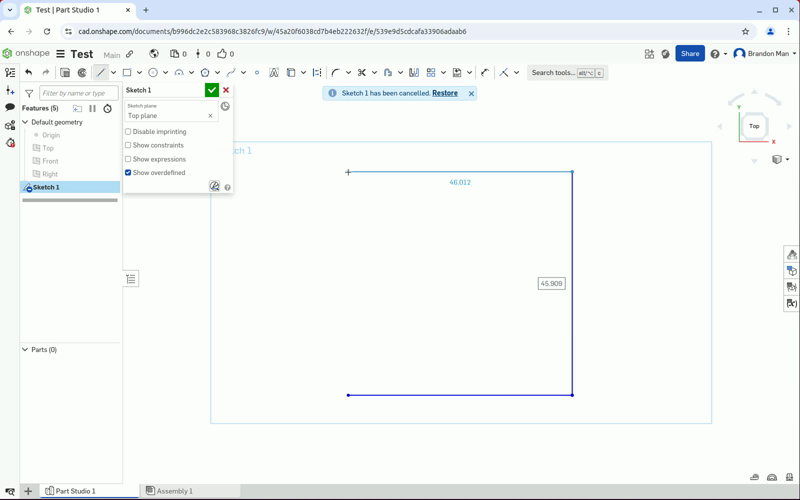
key_up(shift)
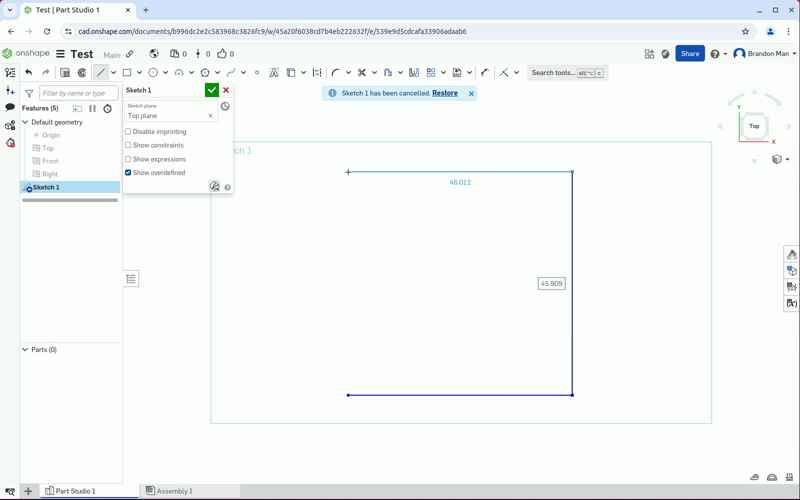
key_down(shift)
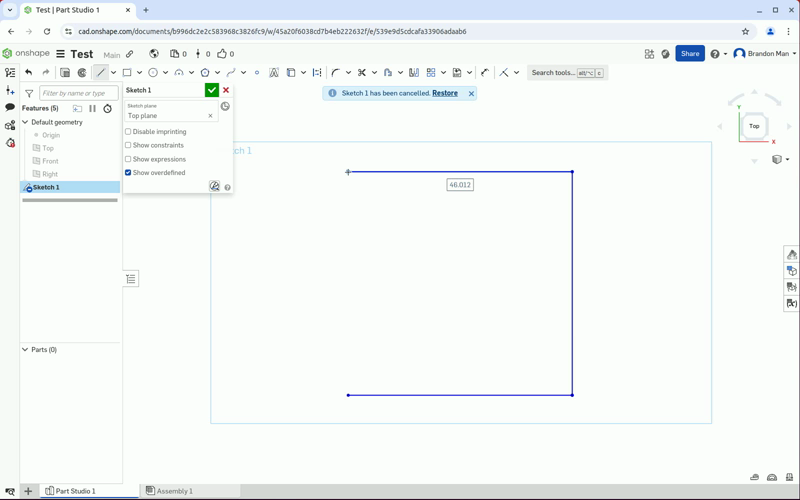
mouse_move(348, 395)
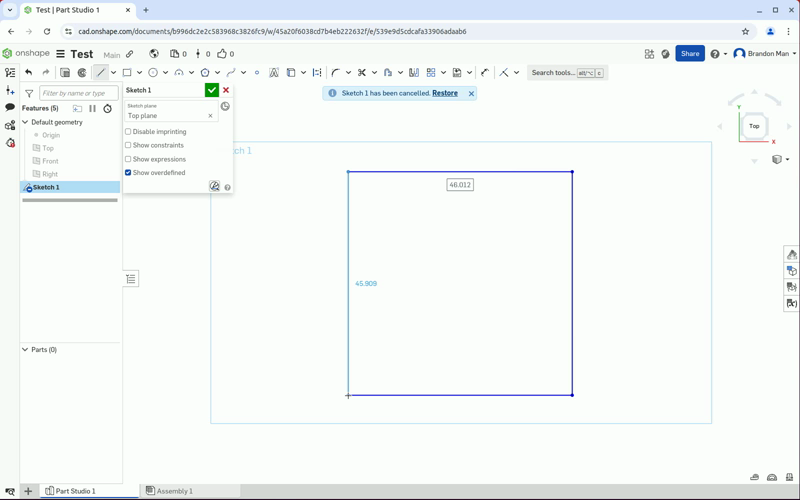
key_up(shift)
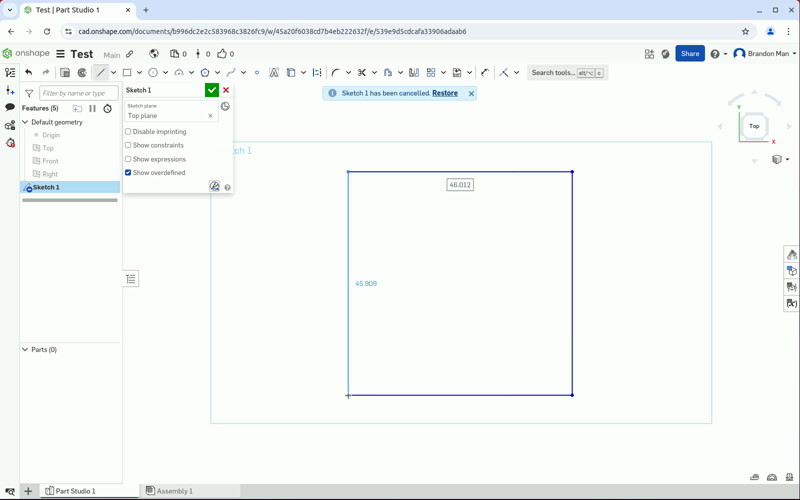
click(348, 395)
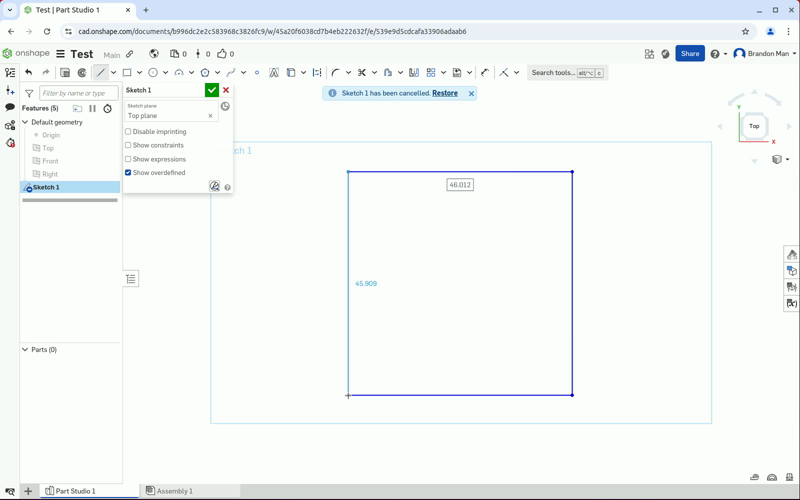
key(esc)
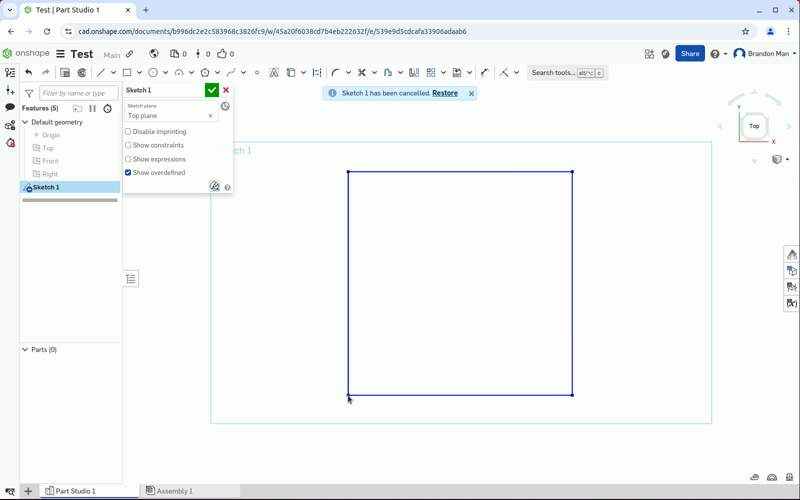
mouse_move(394, 313)
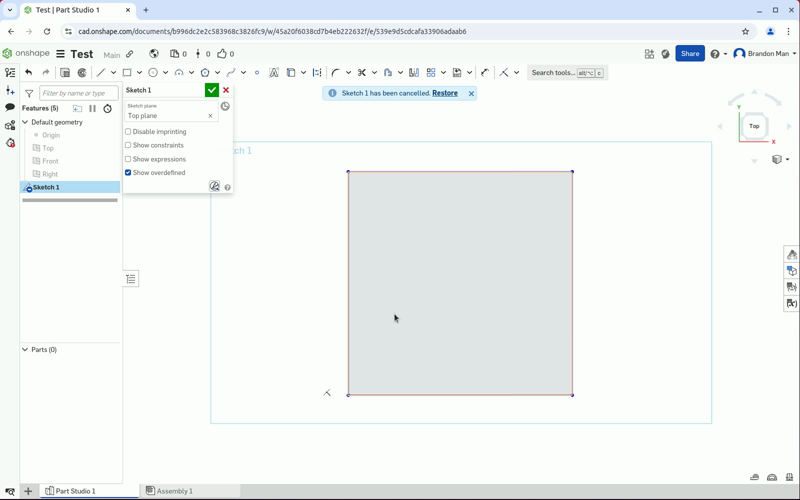
click(394, 313)
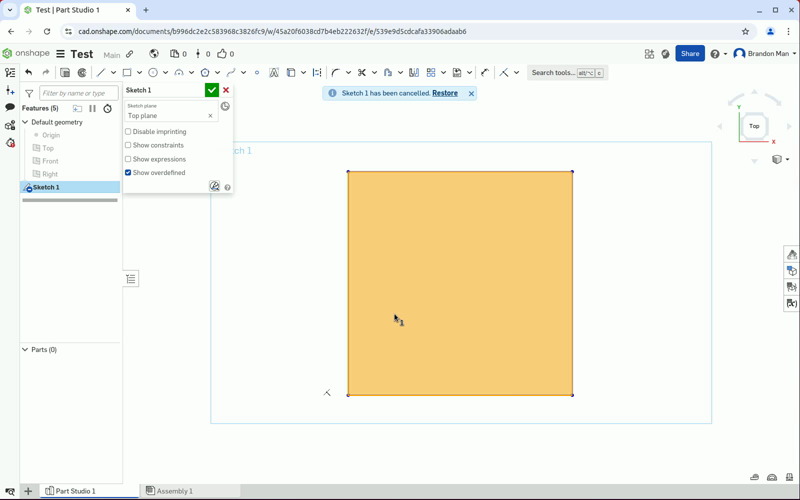
mouse_move(73, 352)
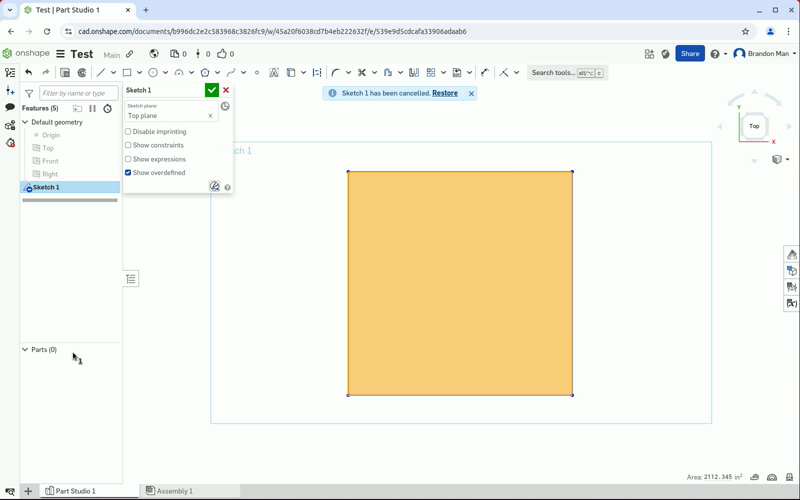
key(shift+y)
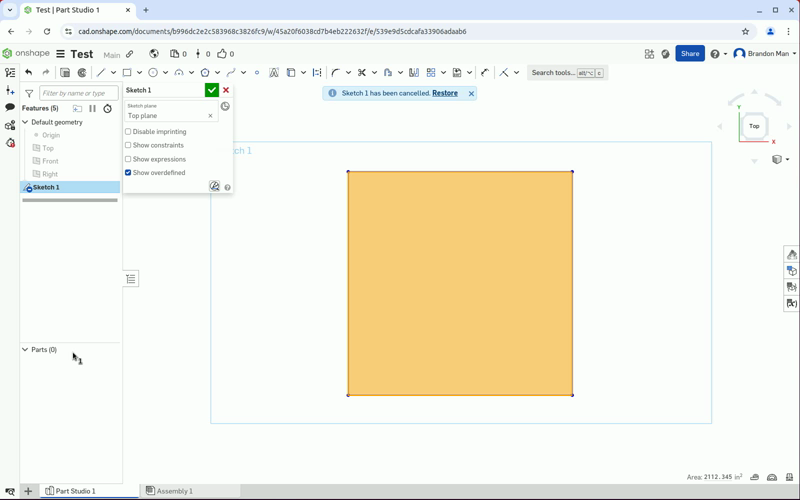
key(shift+e)
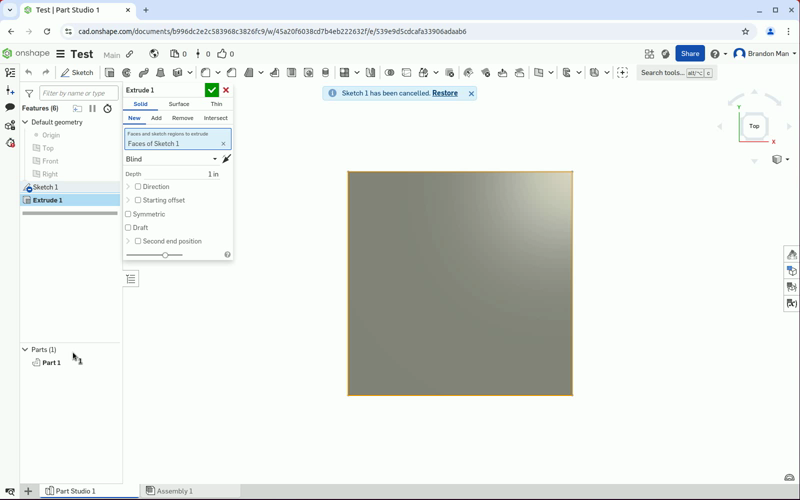
mouse_move(143, 106)
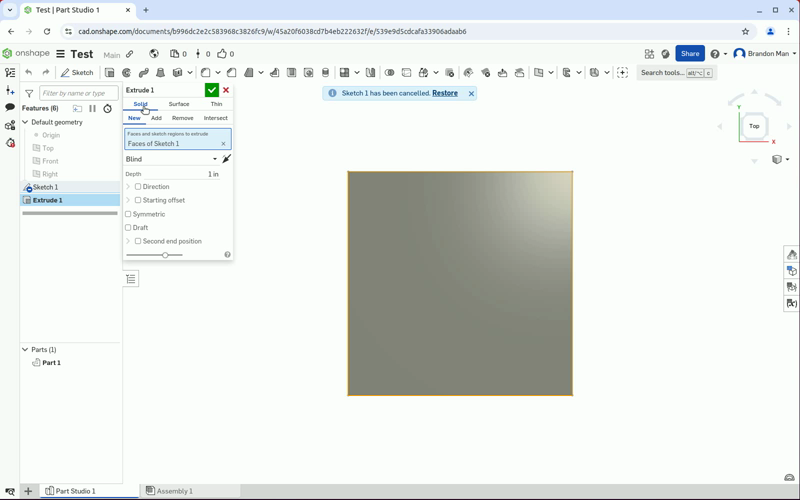
click(143, 106)
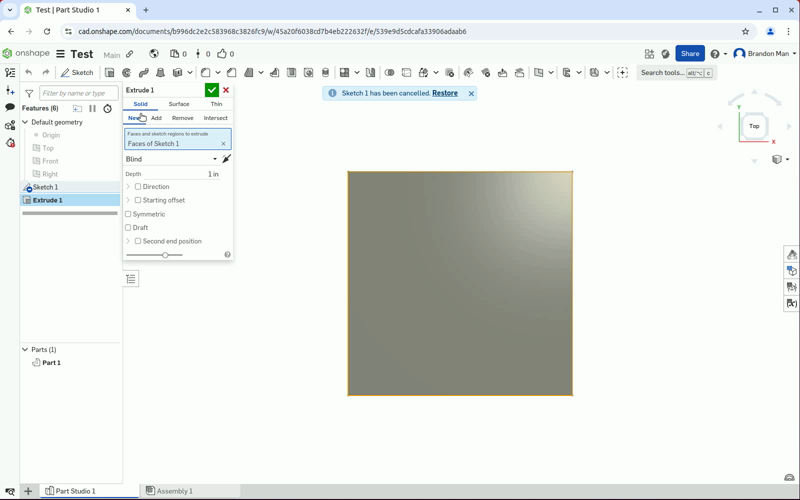
mouse_move(137, 120)
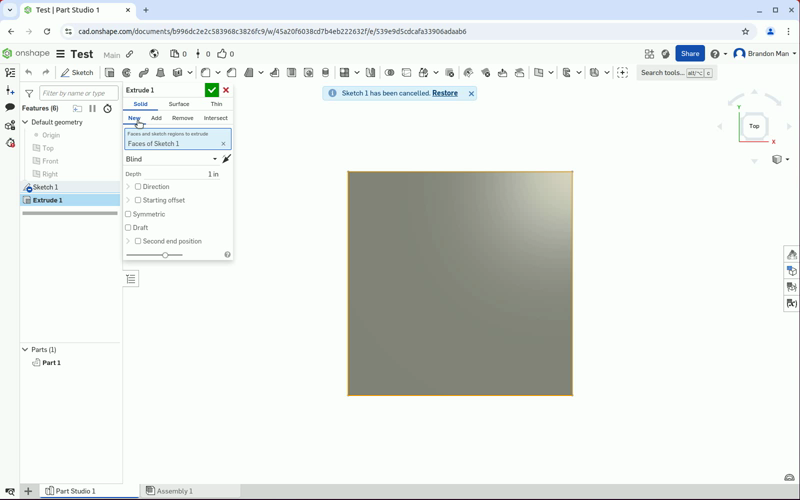
click(137, 120)
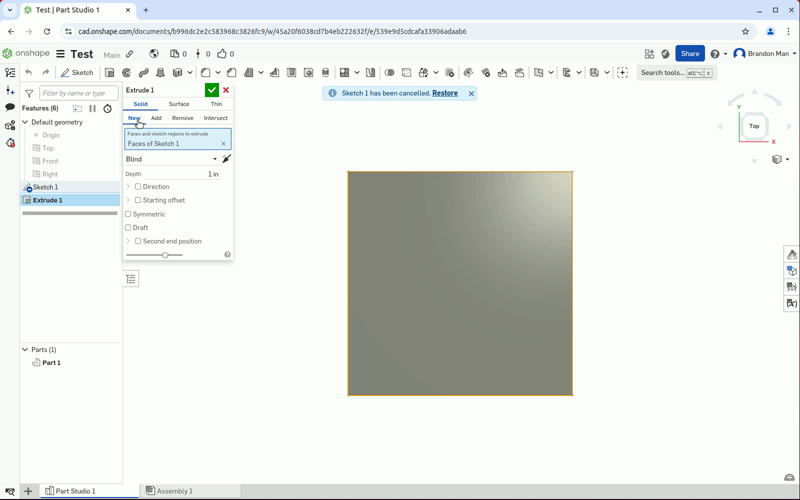
key(tab, 4)
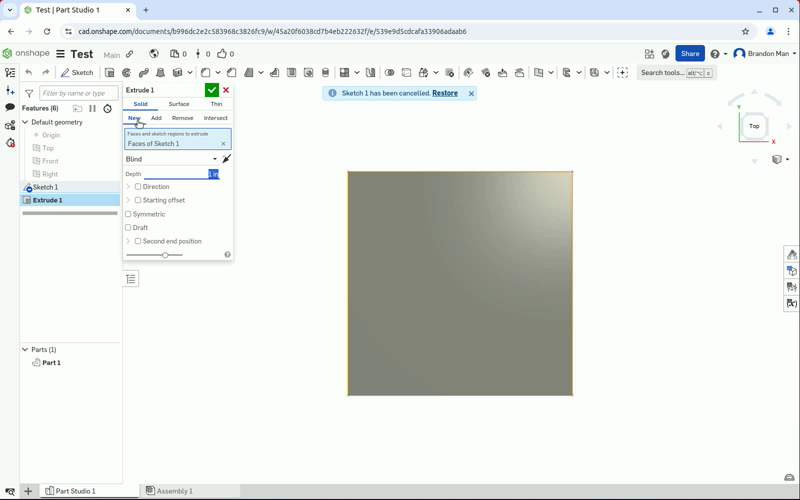
text(17.572)
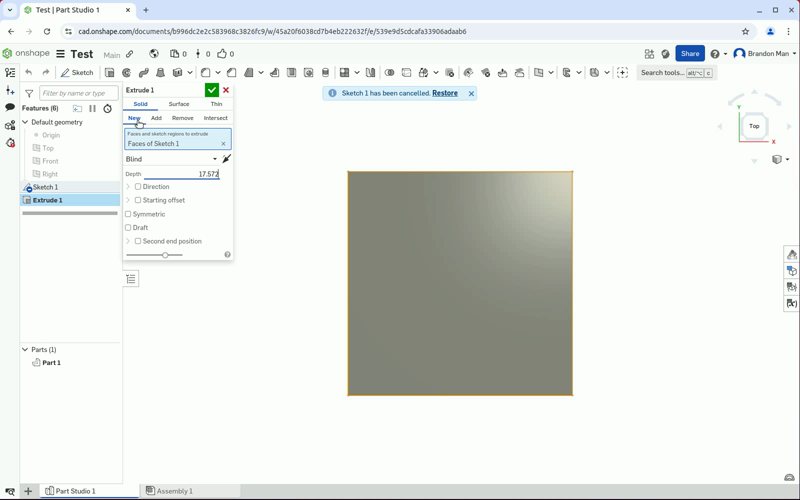
key(enter)
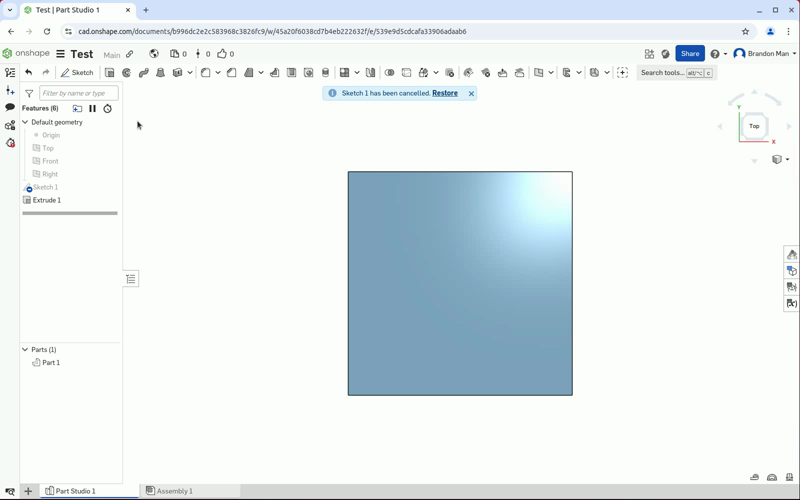
key(shift+h)
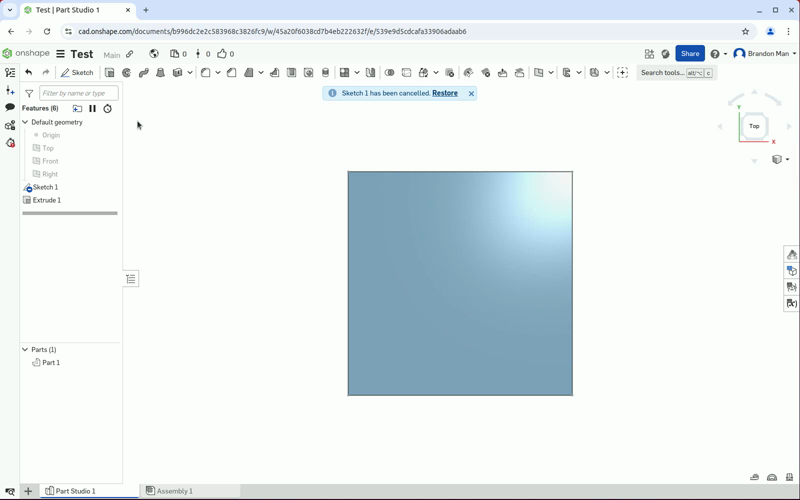
key(shift+h)
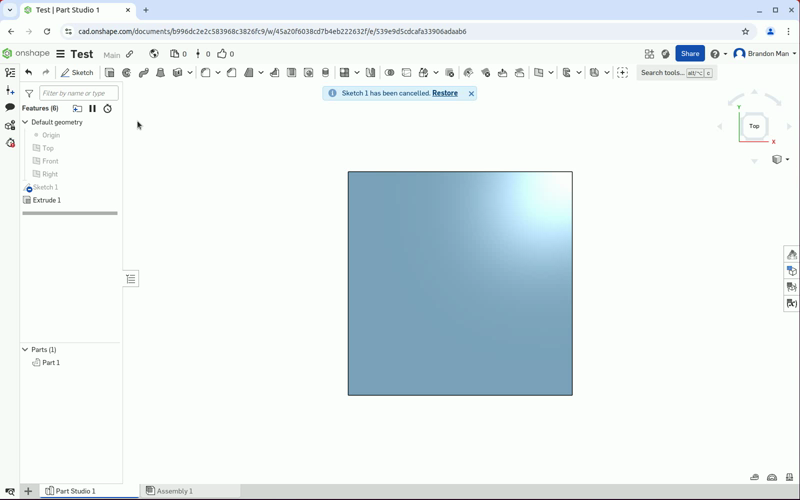
mouse_move(73, 189)
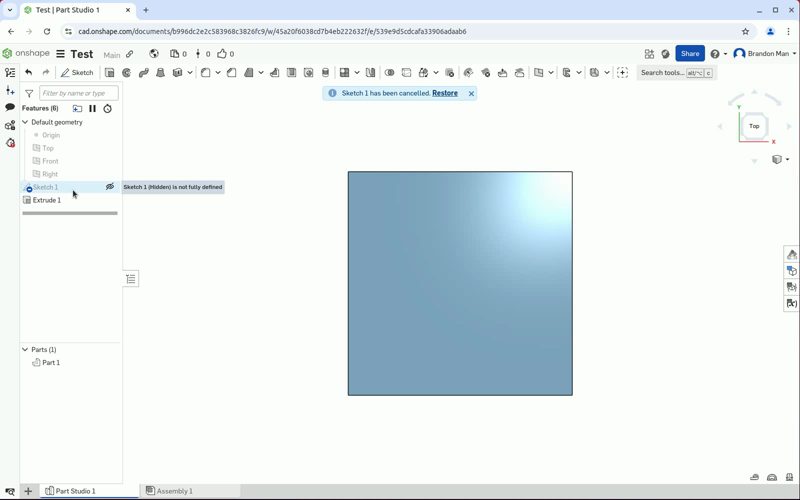
click(73, 189)
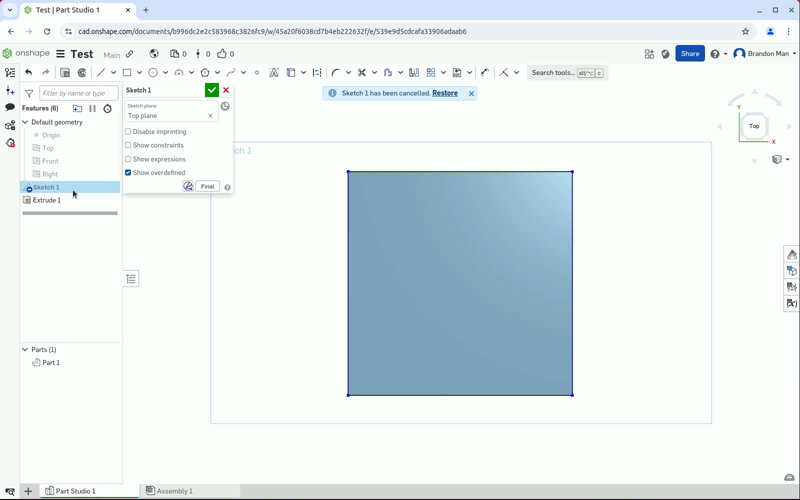
mouse_move(229, 92)
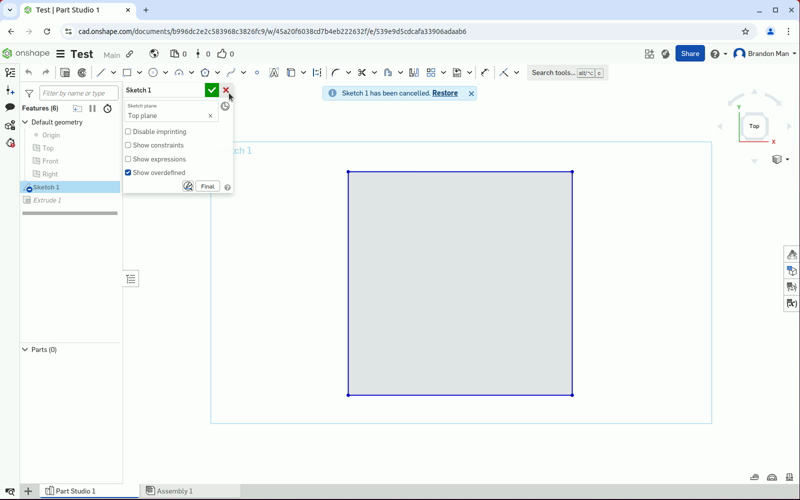
click(229, 92)
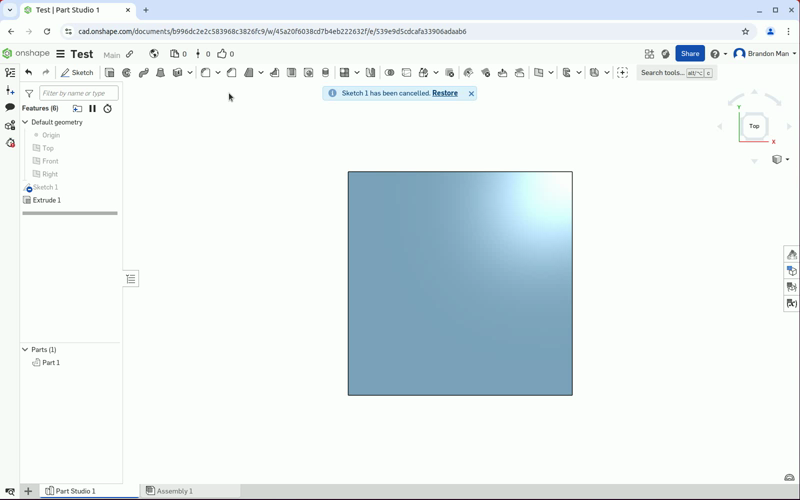
mouse_move(541, 75)
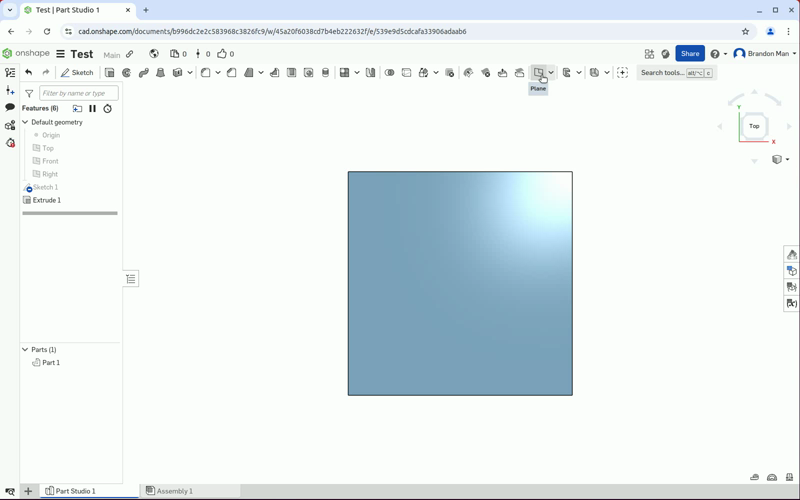
click(541, 75)
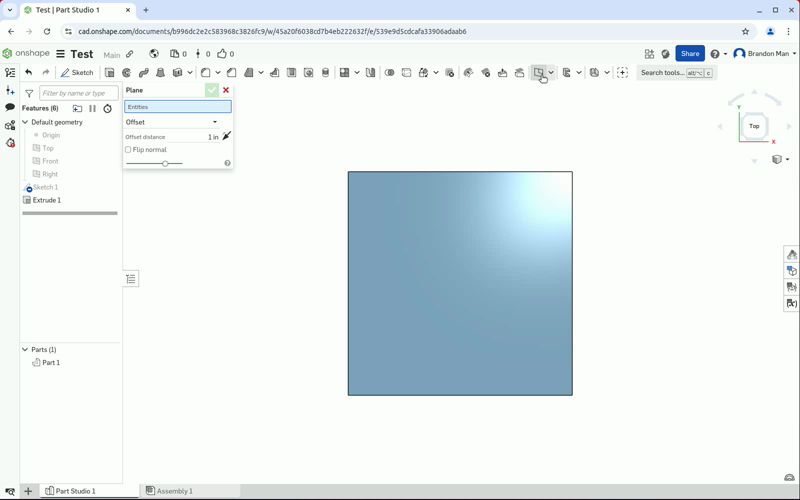
mouse_move(73, 150)
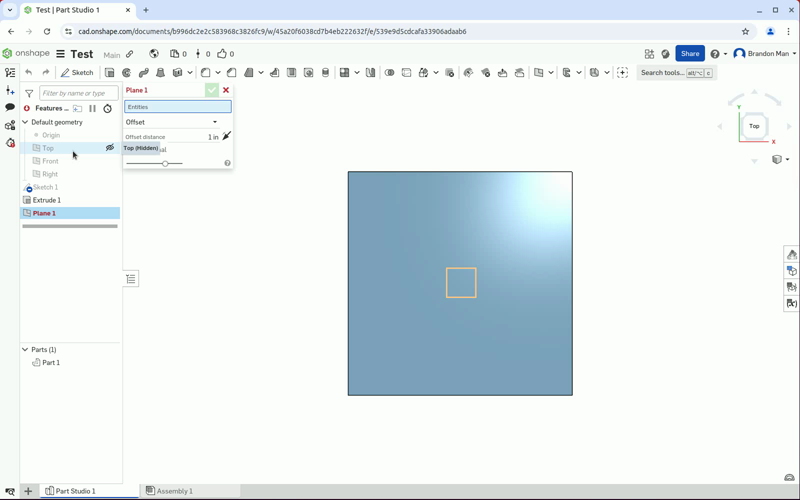
click(73, 150)
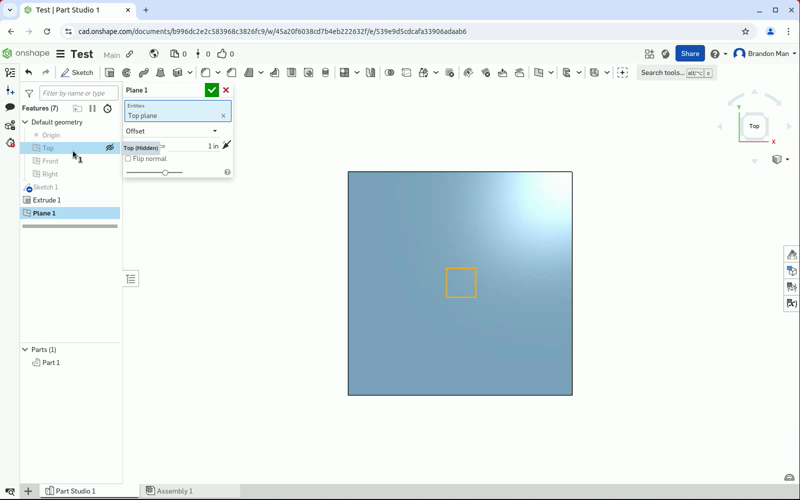
key(tab, 2)
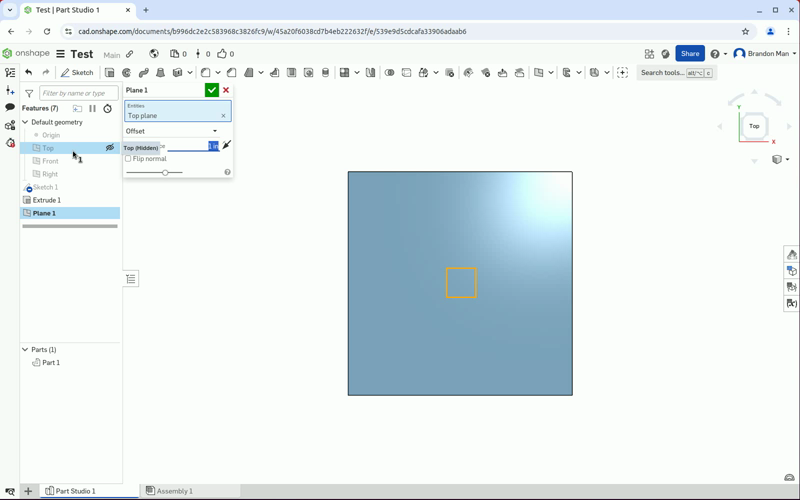
text(17.562)
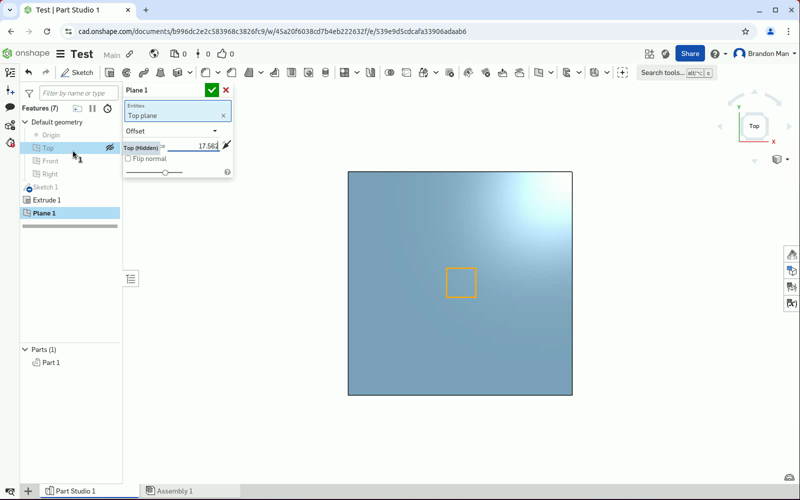
key(enter, 2)
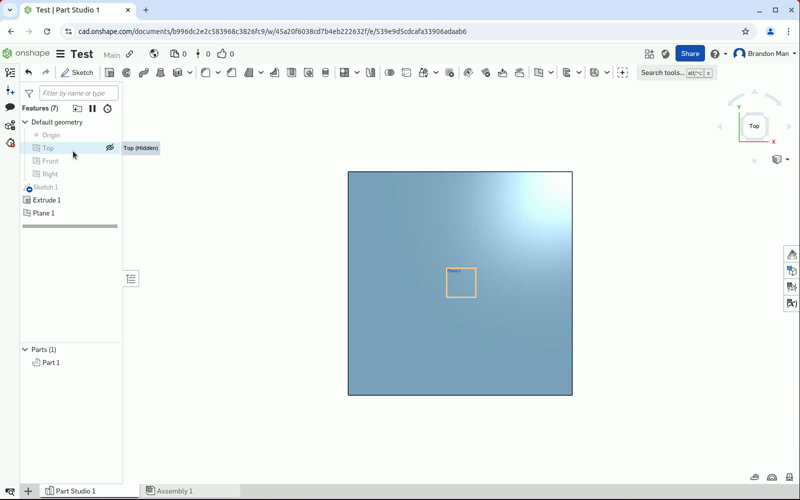
key(shift+s)
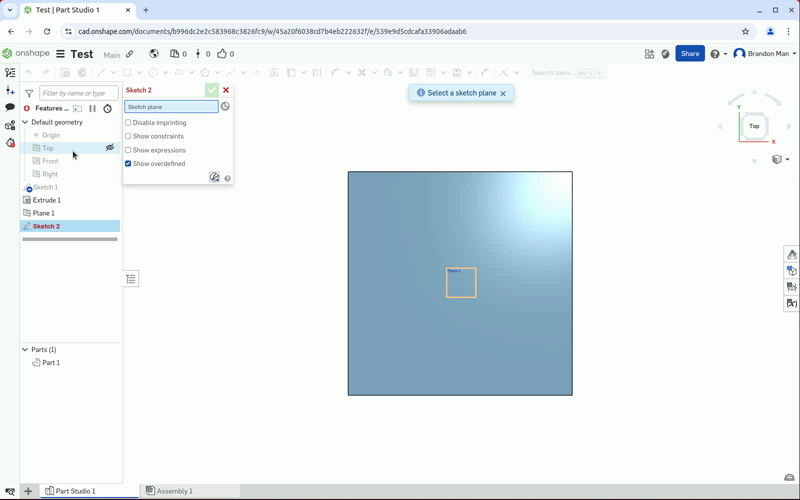
mouse_move(73, 215)
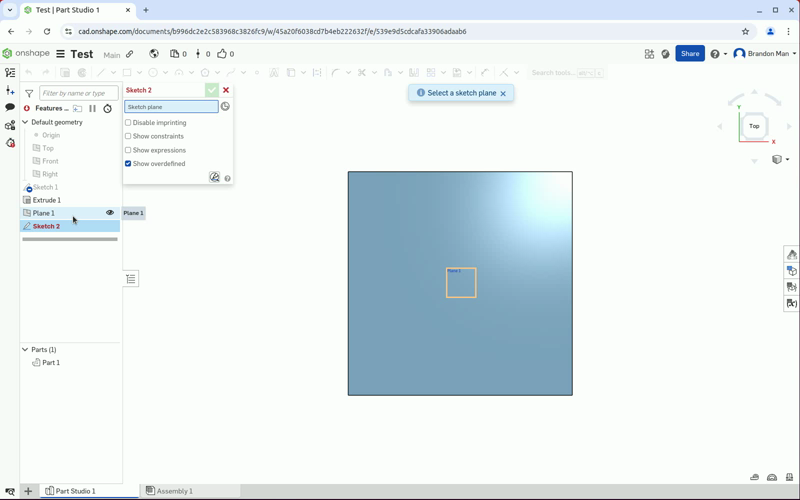
click(73, 215)
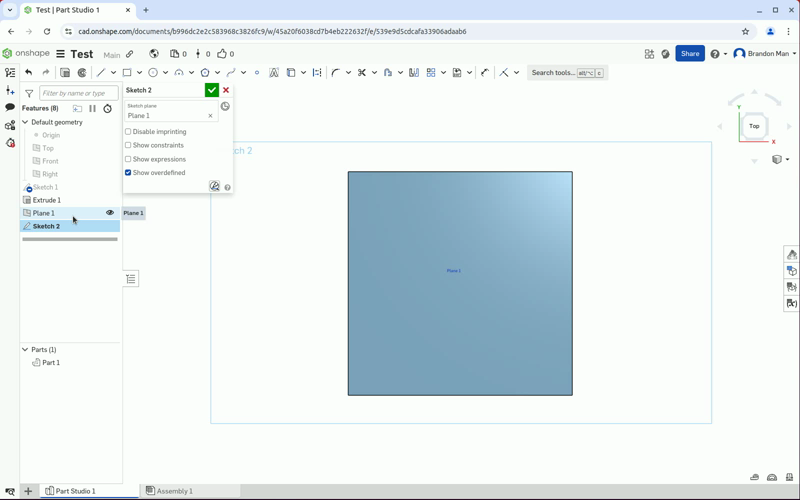
mouse_move(73, 352)
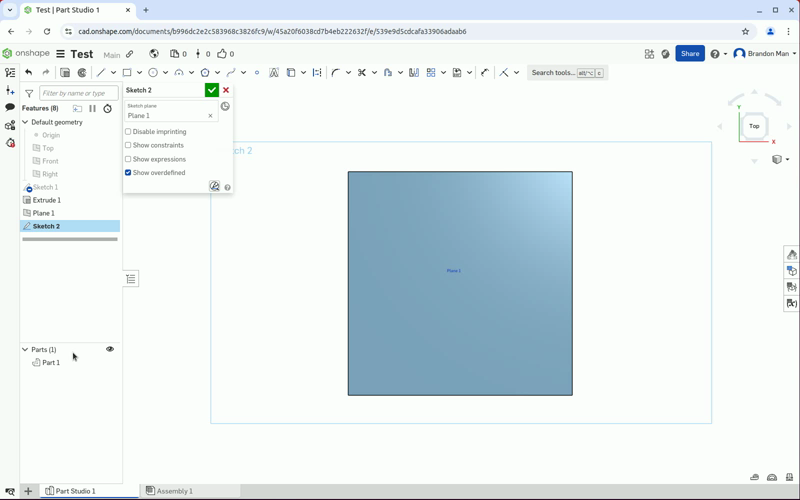
key(y)
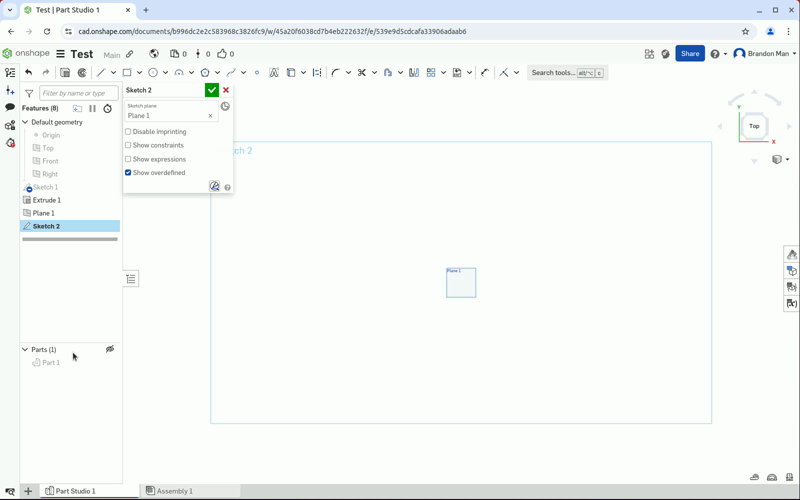
key(l)
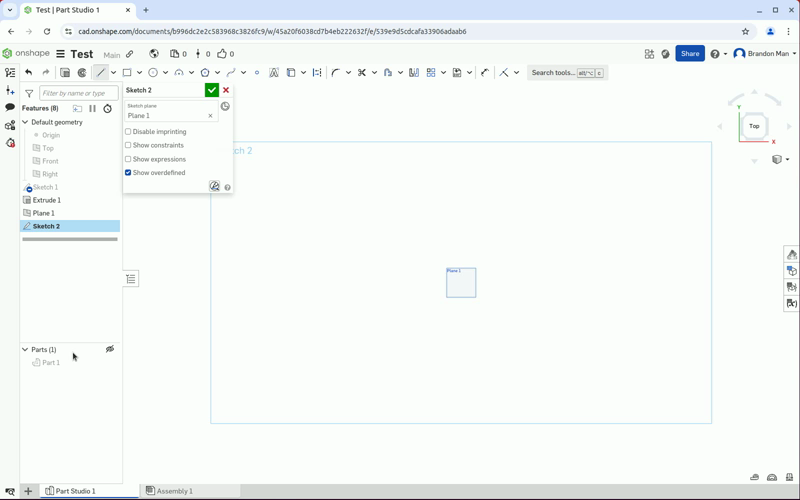
key_down(shift)
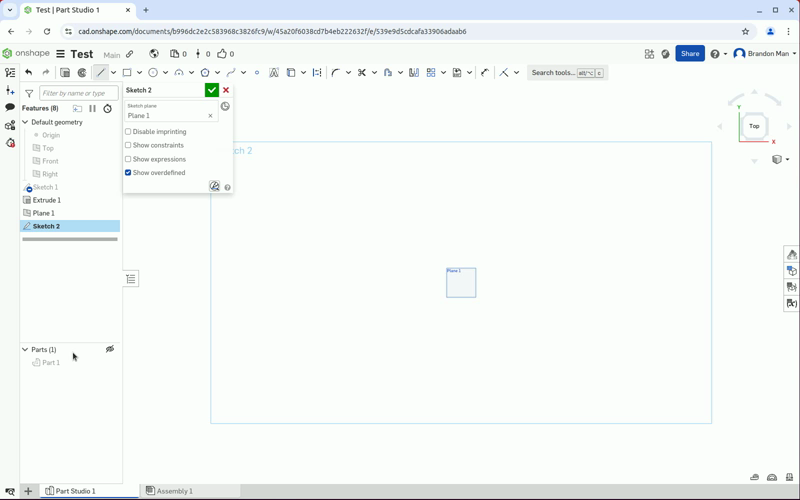
mouse_move(349, 394)
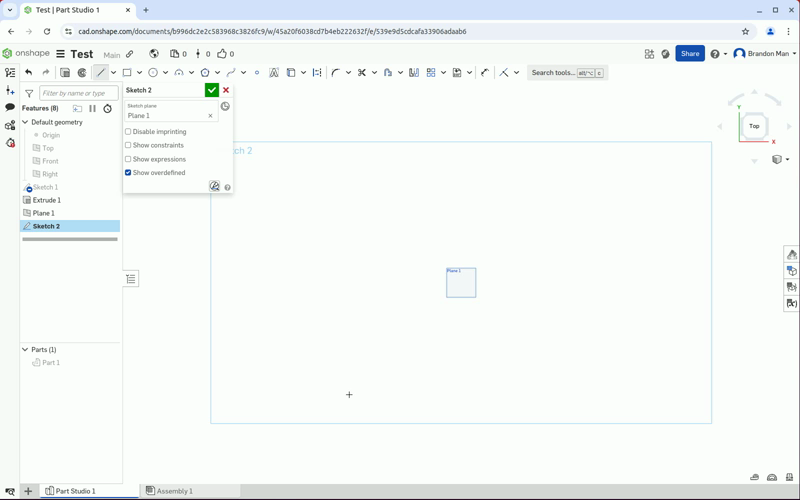
click(349, 394)
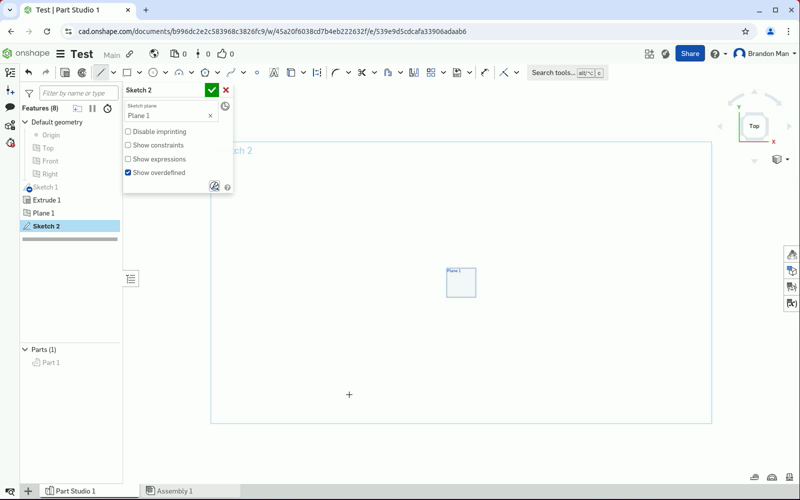
key_up(shift)
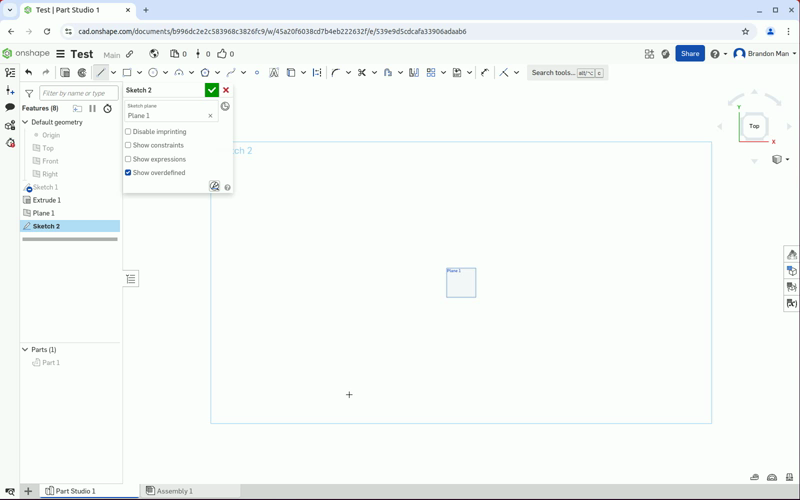
key_down(shift)
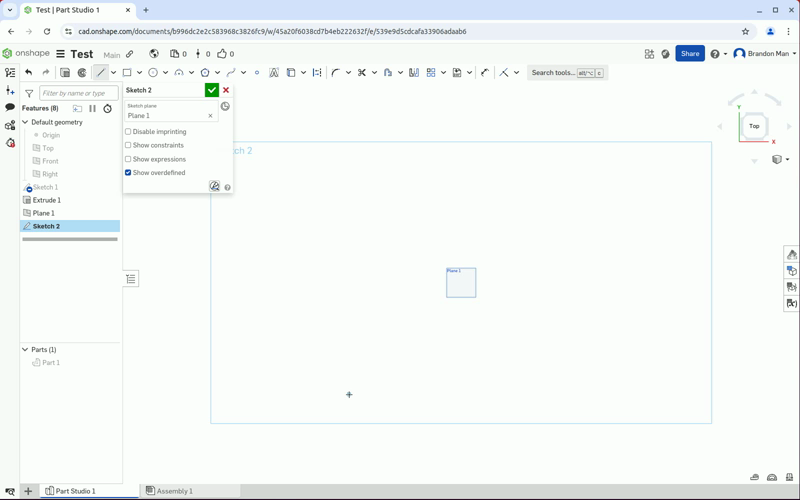
mouse_move(572, 394)
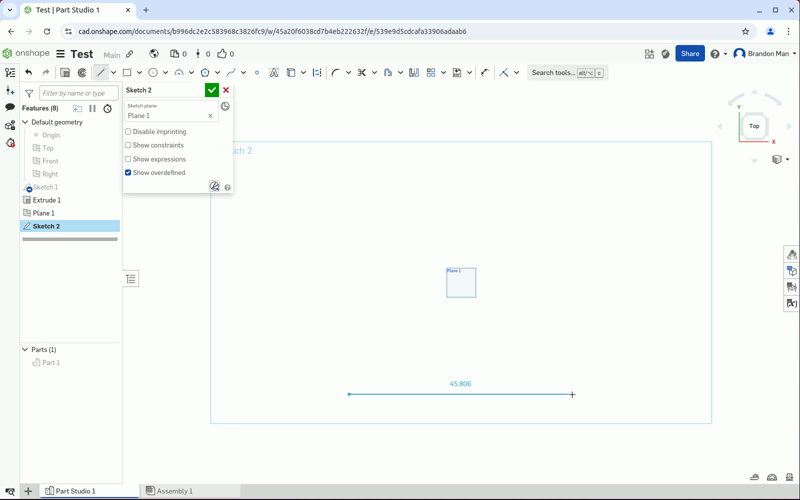
click(572, 394)
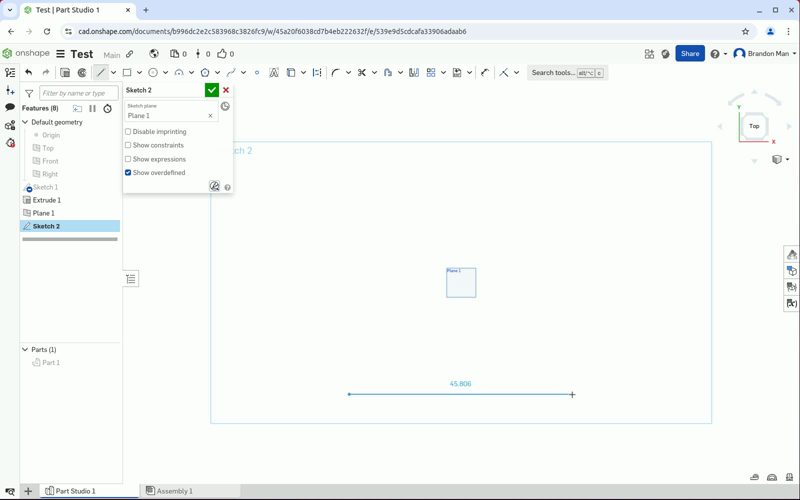
key_up(shift)
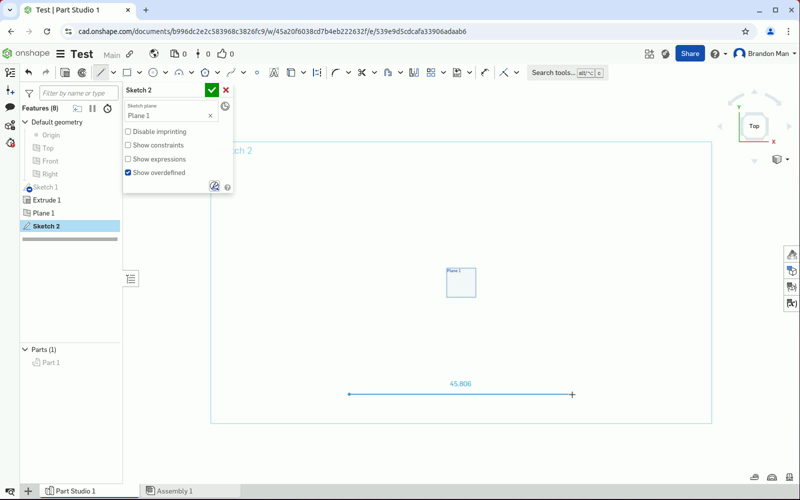
key_down(shift)
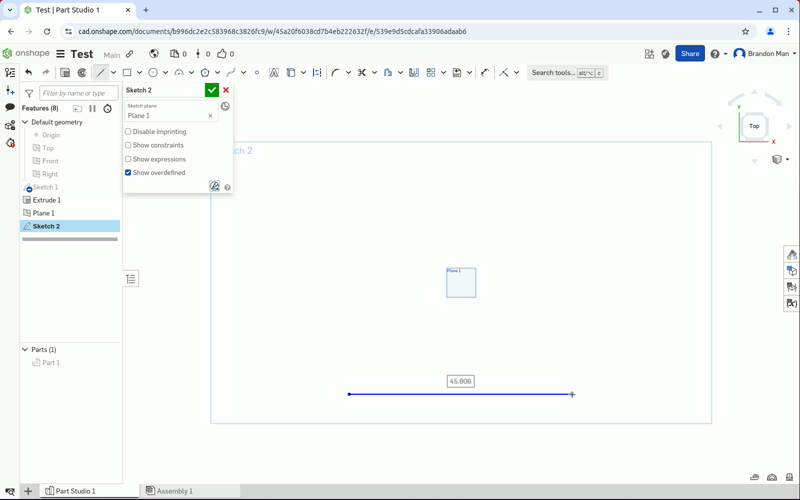
mouse_move(572, 171)
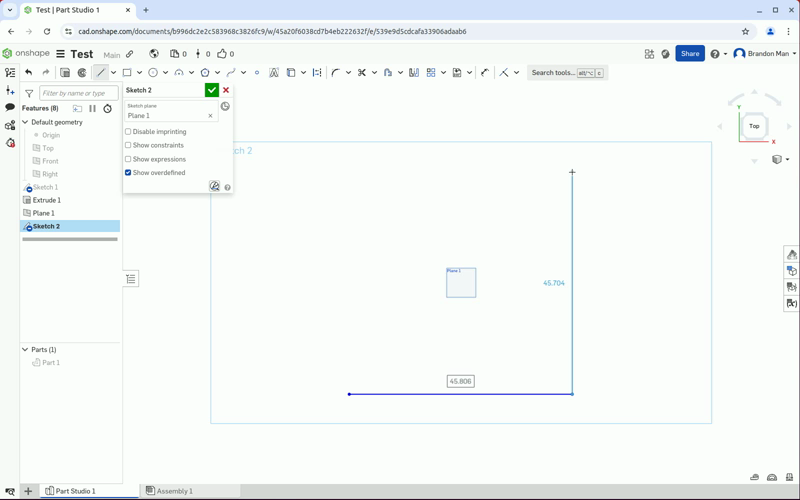
click(572, 171)
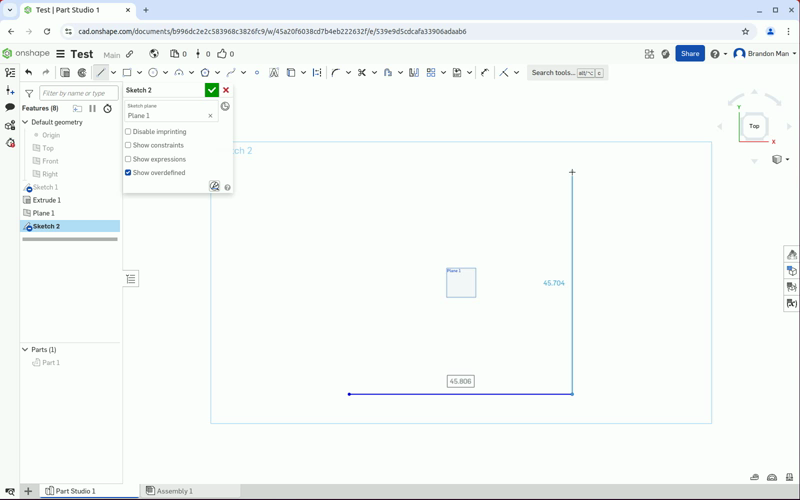
key_up(shift)
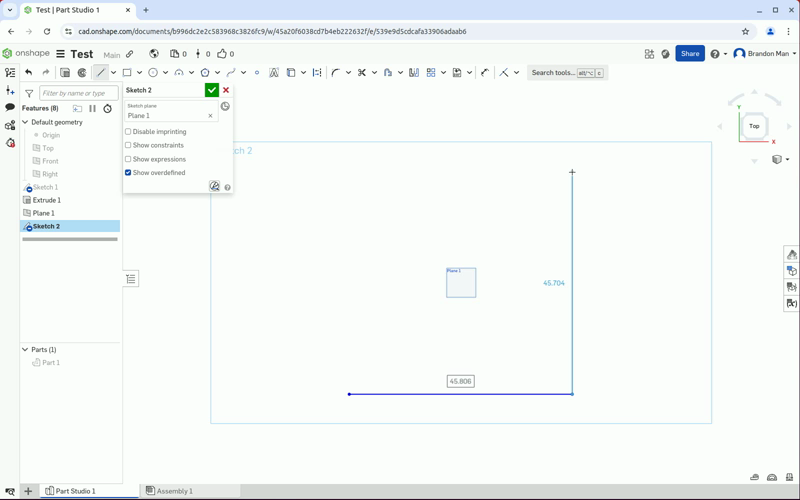
key_down(shift)
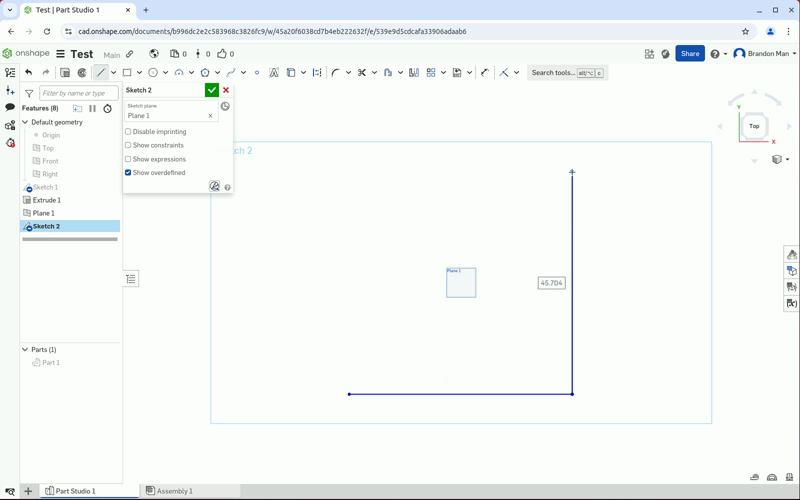
mouse_move(349, 171)
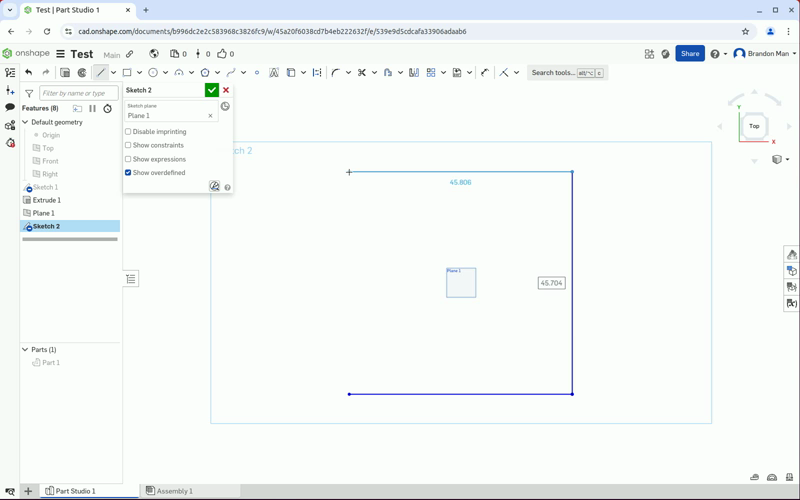
click(349, 171)
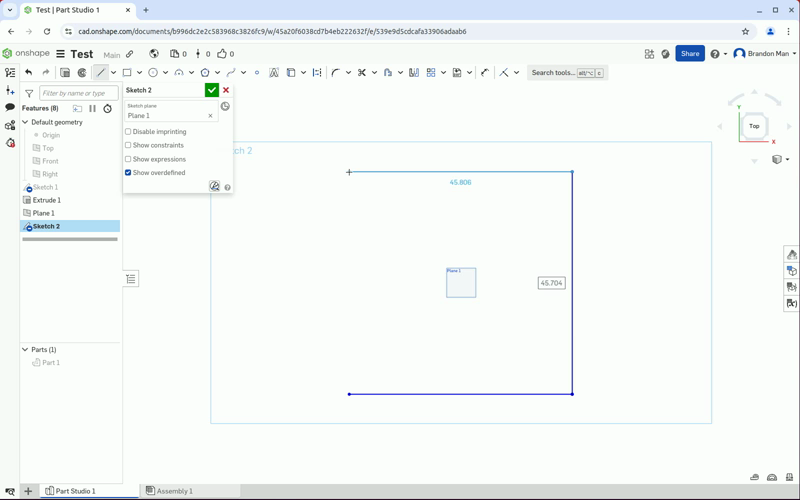
key_up(shift)
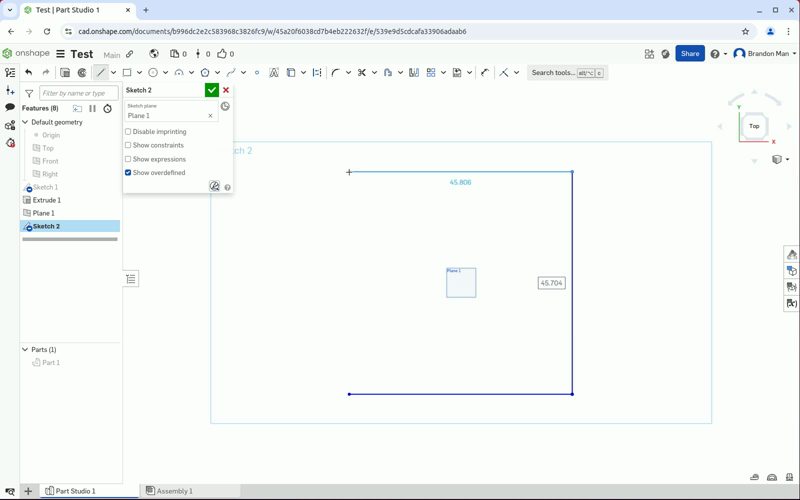
key_down(shift)
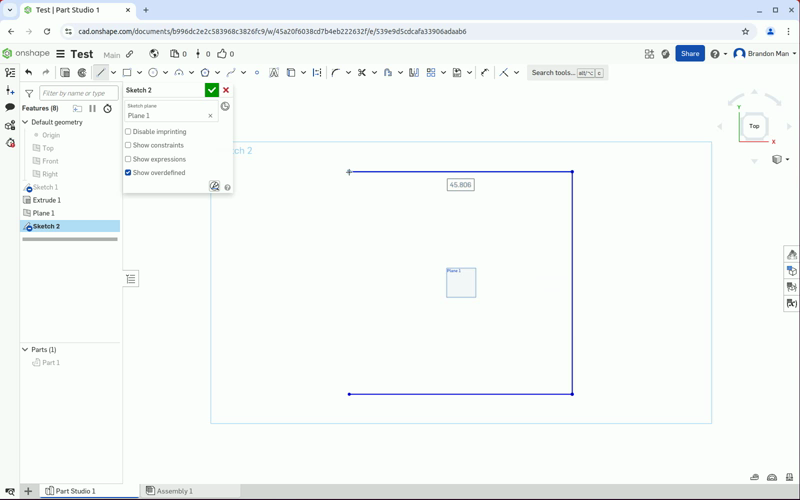
mouse_move(349, 394)
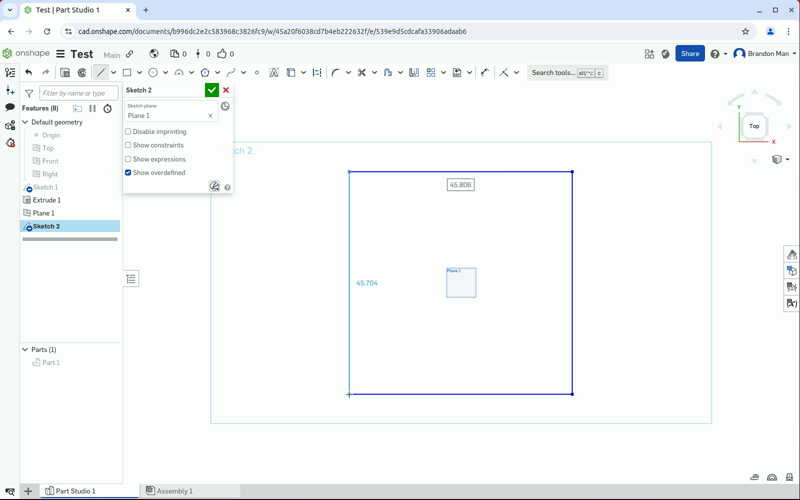
key_up(shift)
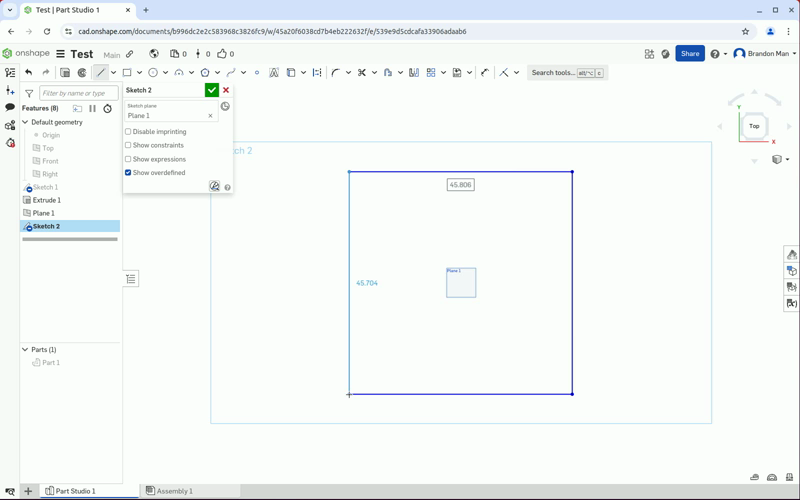
click(349, 394)
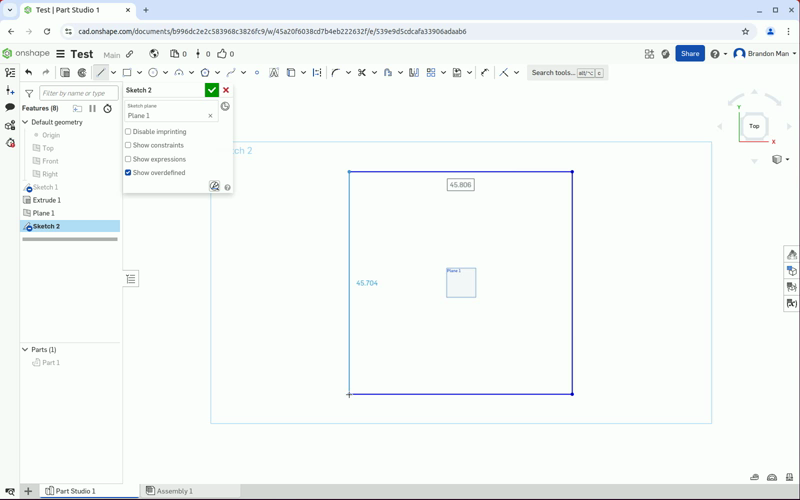
key(esc)
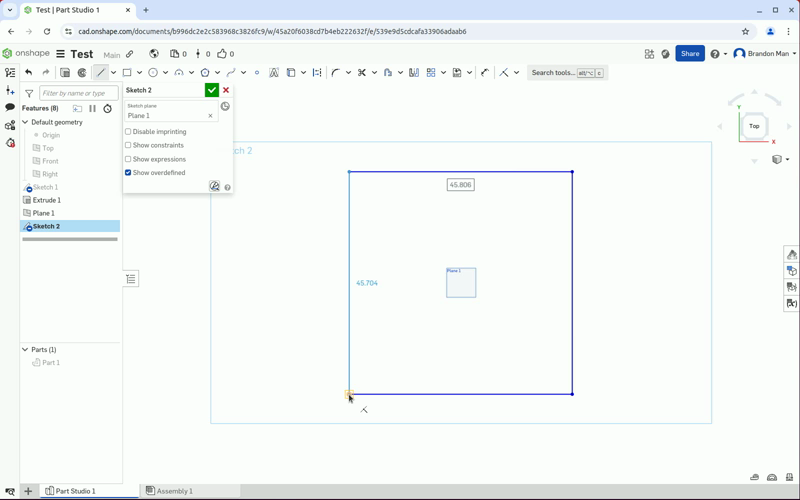
mouse_move(426, 264)
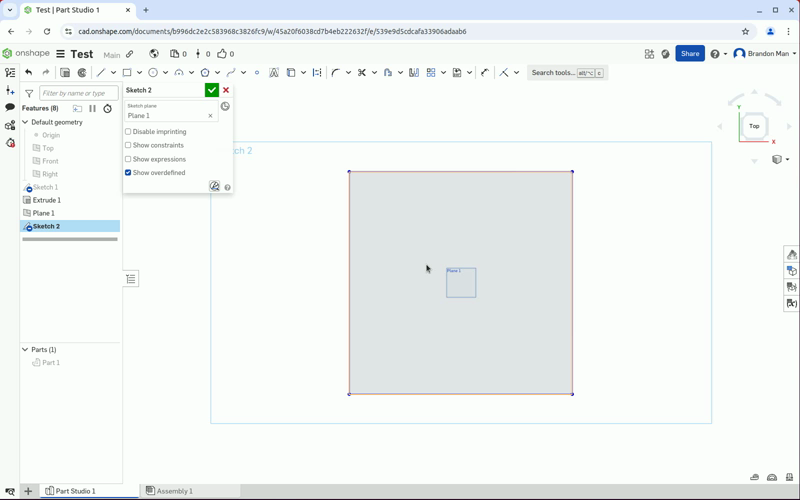
click(426, 264)
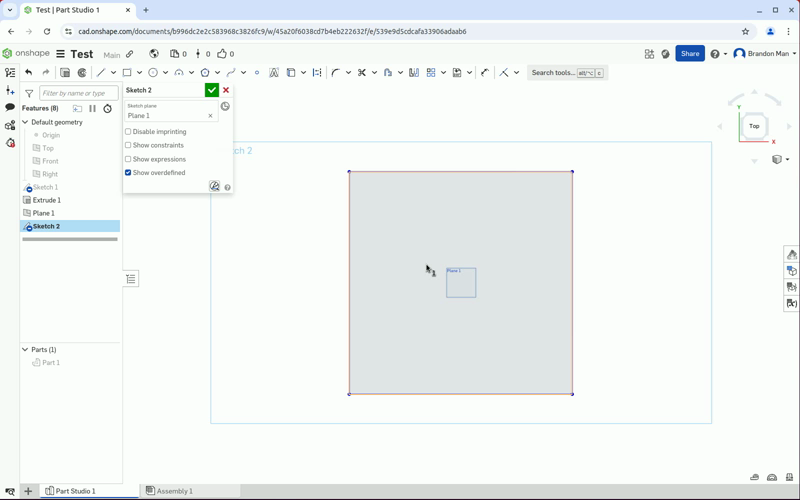
mouse_move(73, 352)
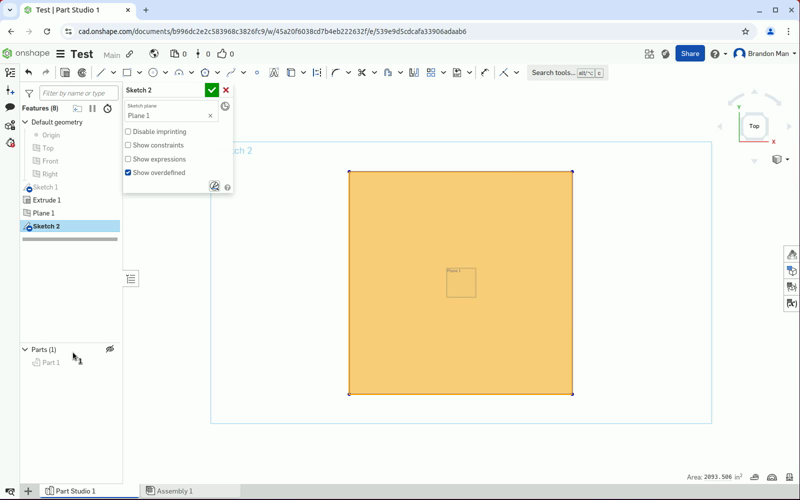
key(shift+y)
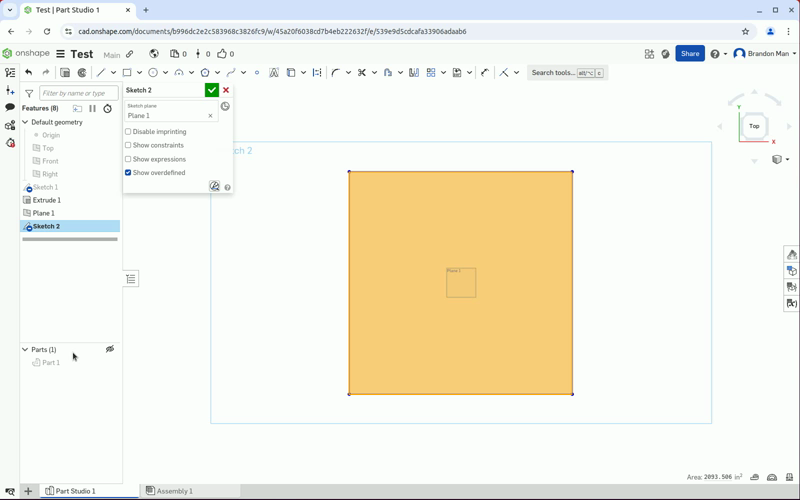
key(shift+e)
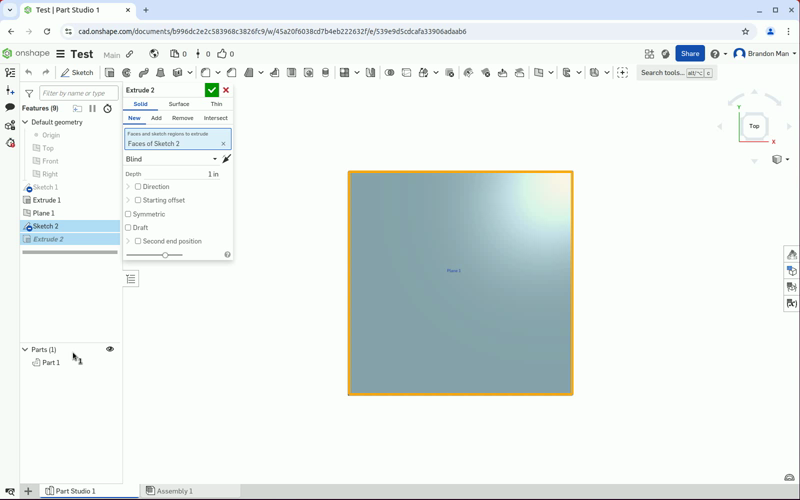
mouse_move(143, 106)
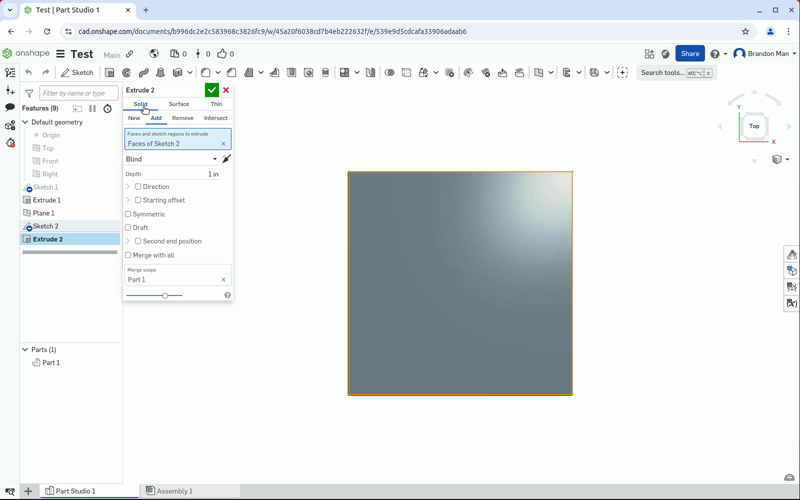
click(143, 106)
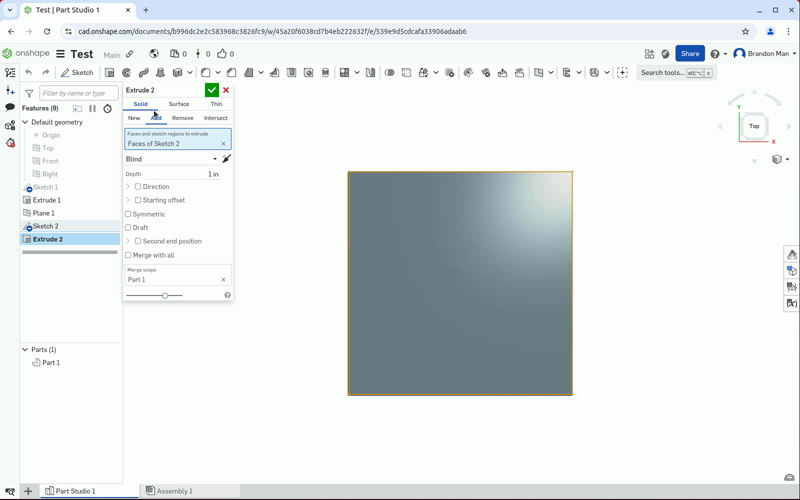
mouse_move(186, 120)
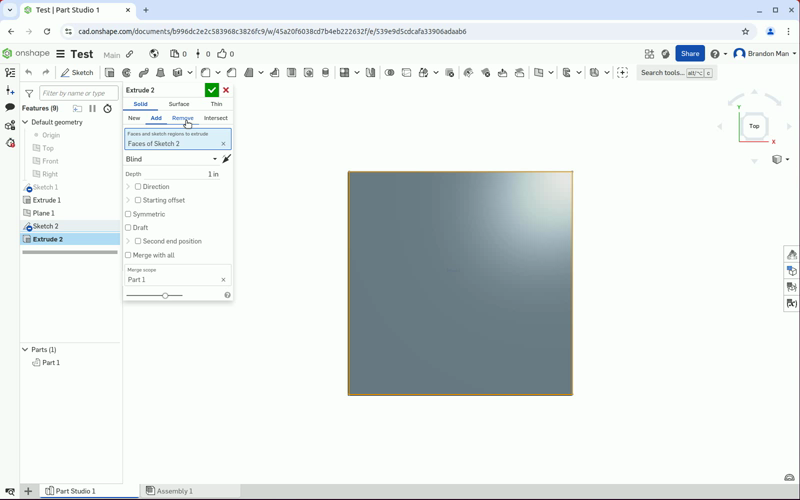
click(186, 120)
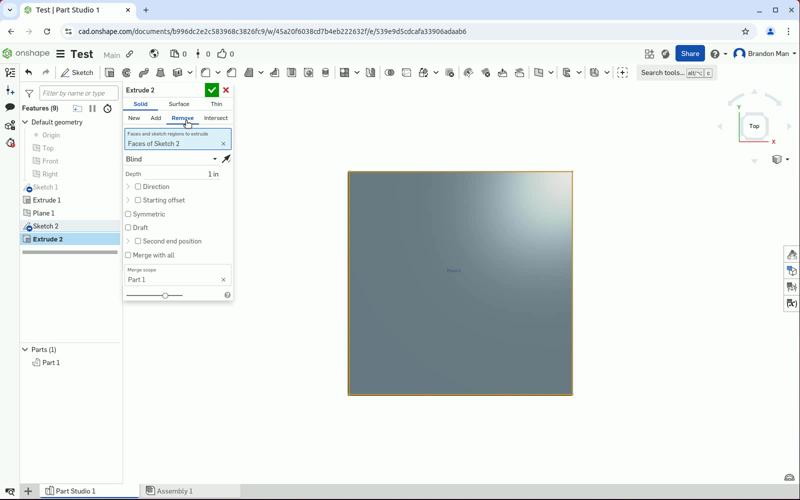
key(tab, 4)
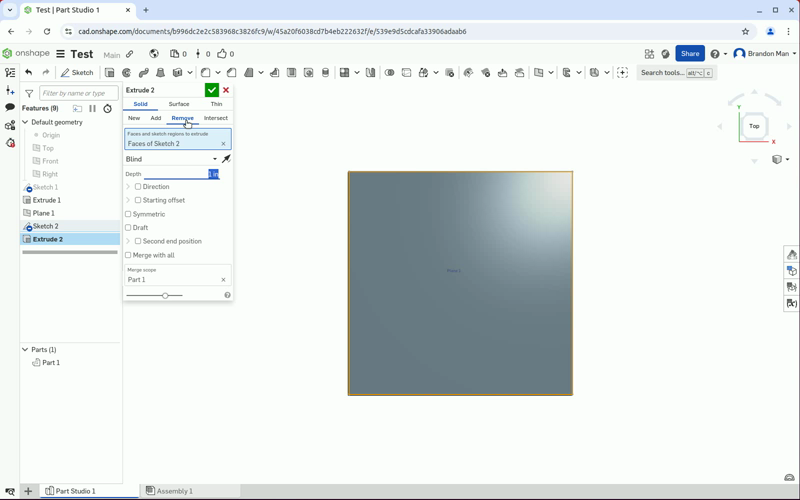
text(17.331)
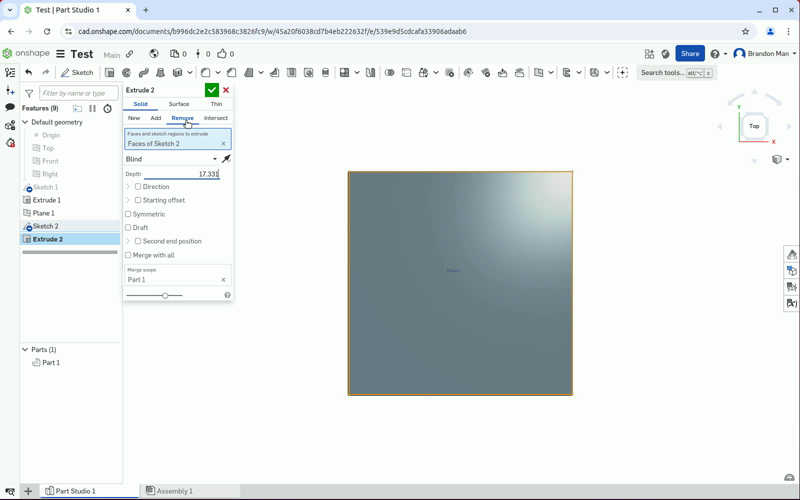
key(tab, 6)
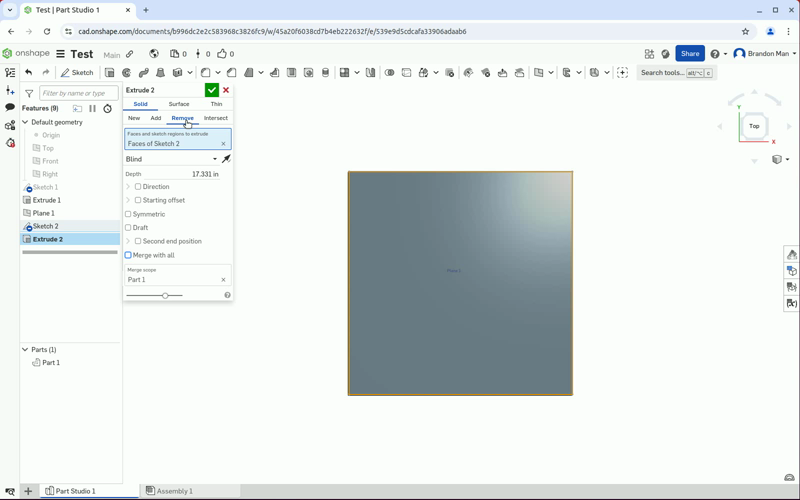
key(space)
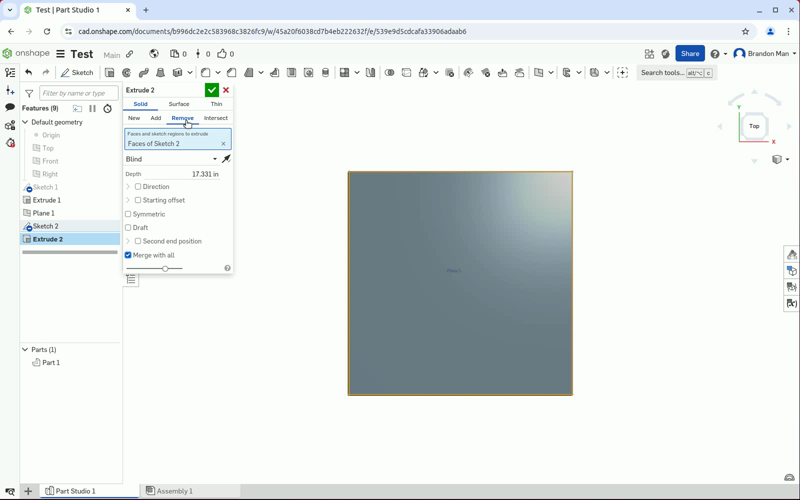
key(enter)
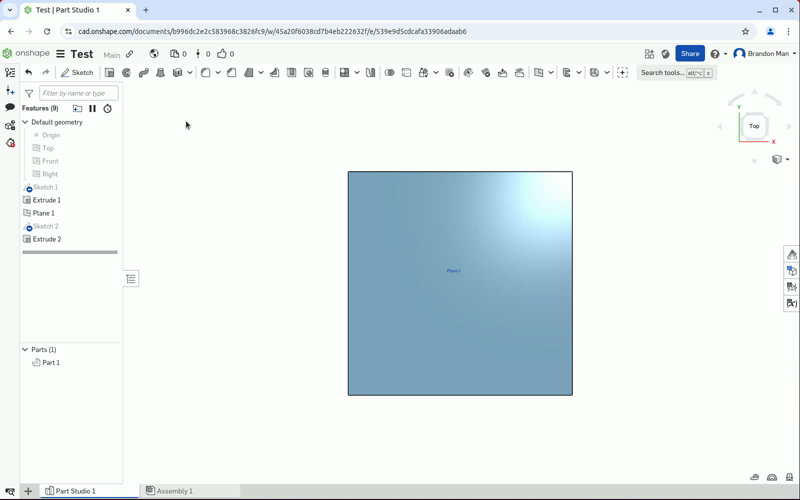
key(shift+h)
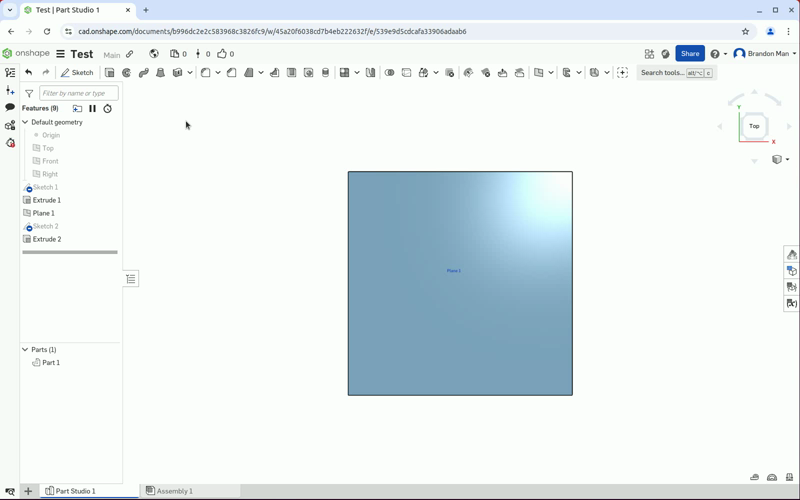
key(shift+h)
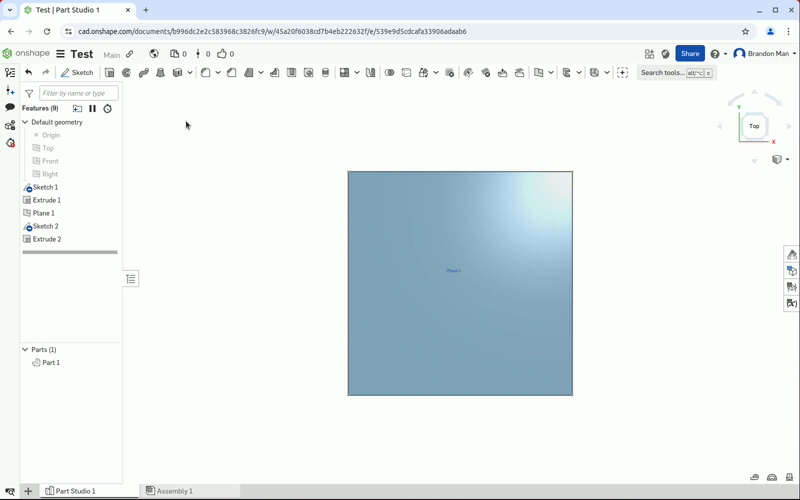
key(shift+7)
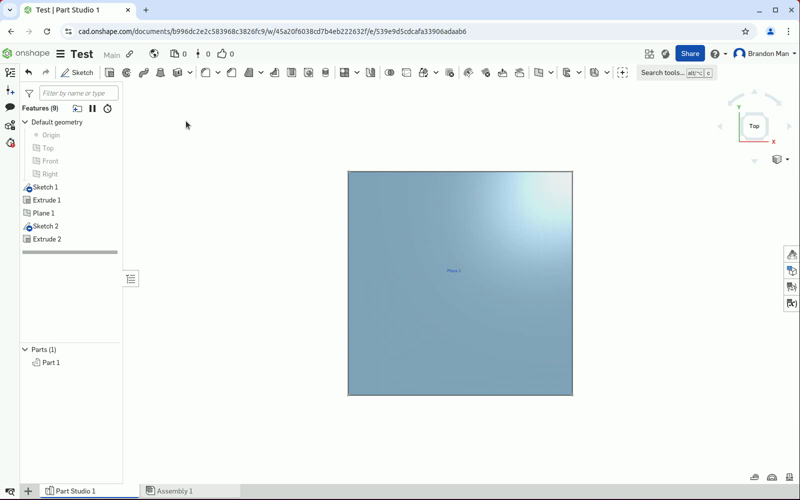
key(up, 3)
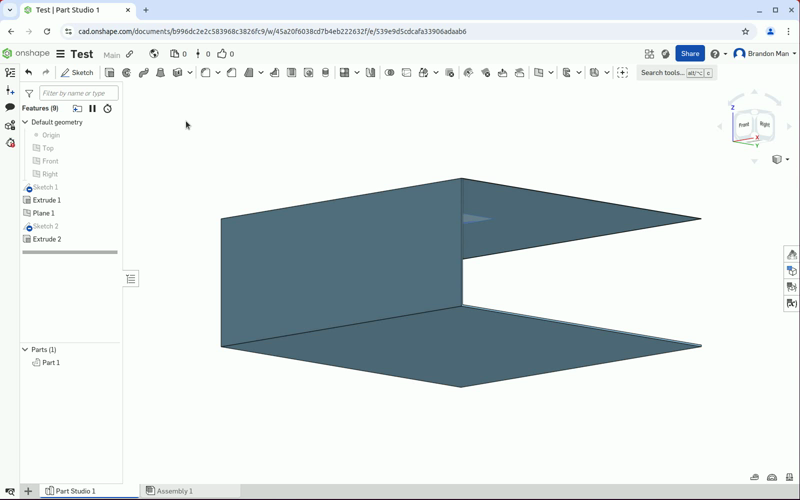
key(left, 3)
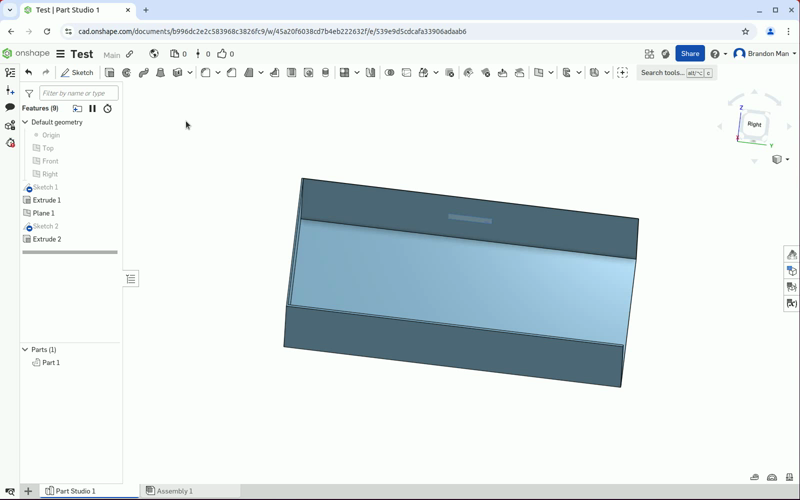
key(right, 3)
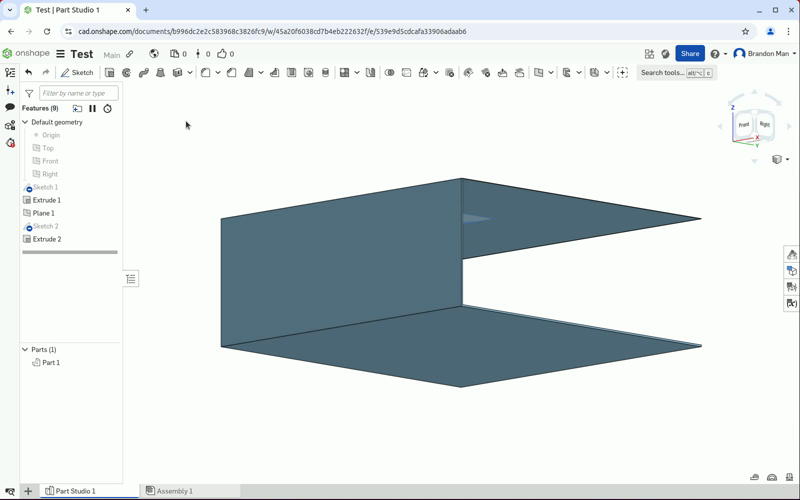
key(down, 3)
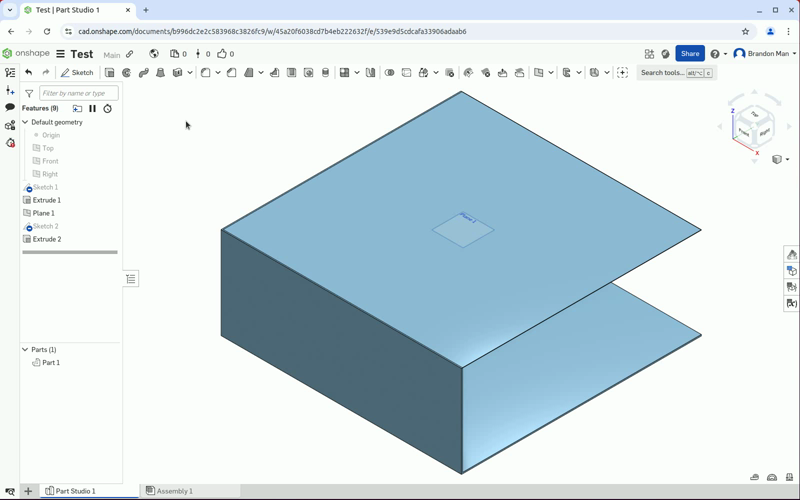
mouse_move(73, 189)
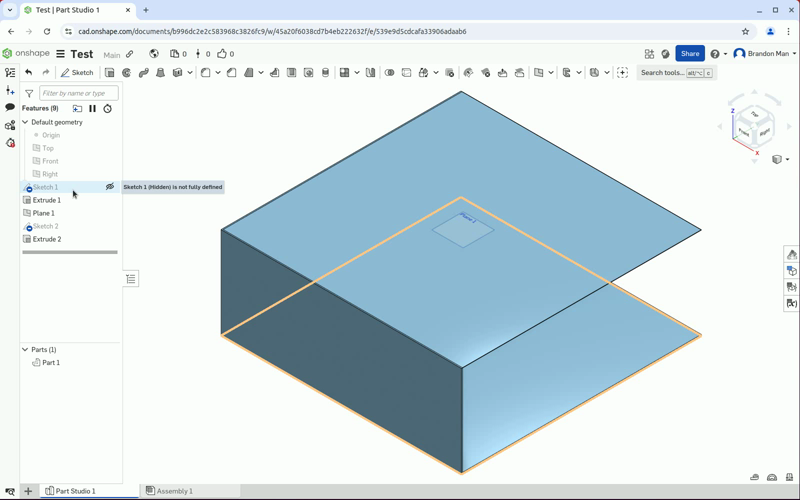
click(73, 189)